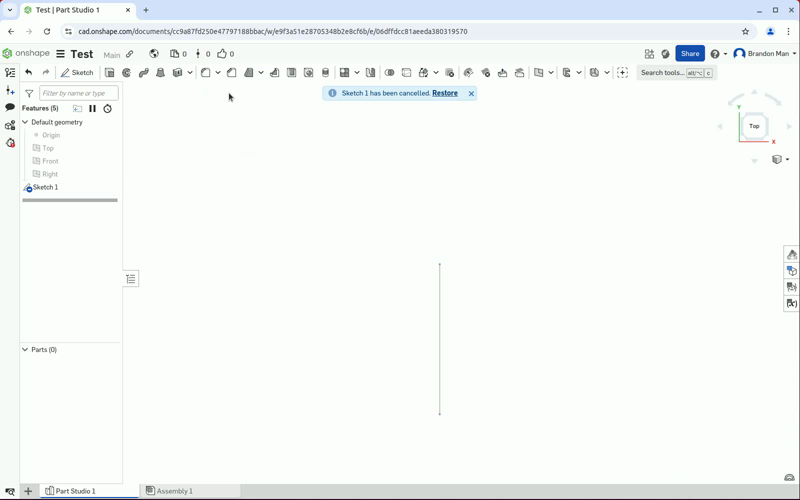
key(shift+h)
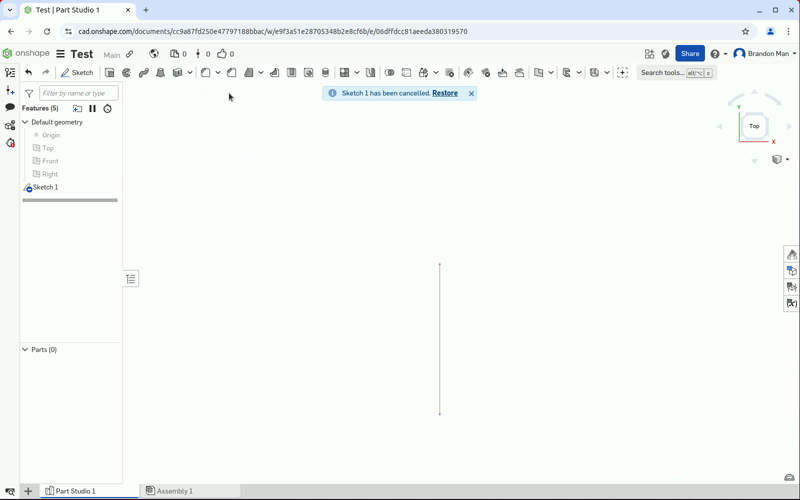
key(shift+s)
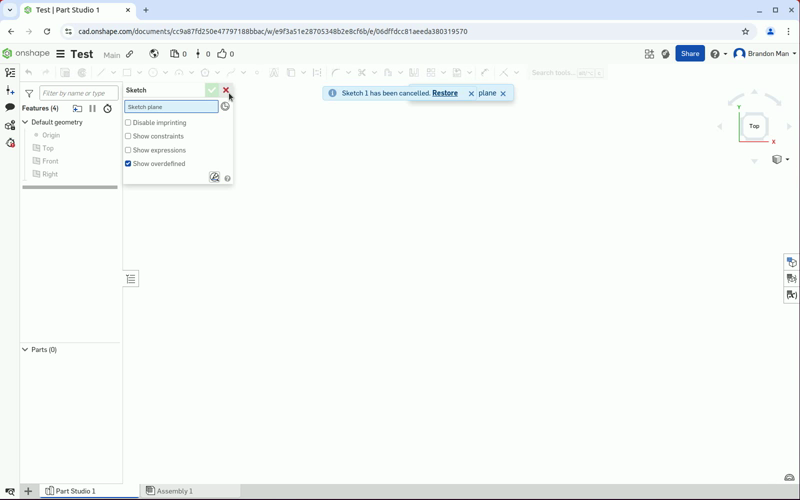
mouse_move(73, 150)
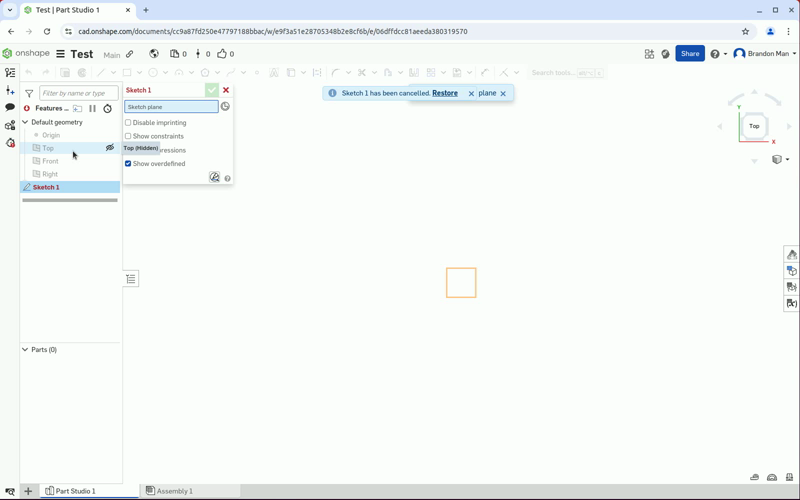
click(73, 150)
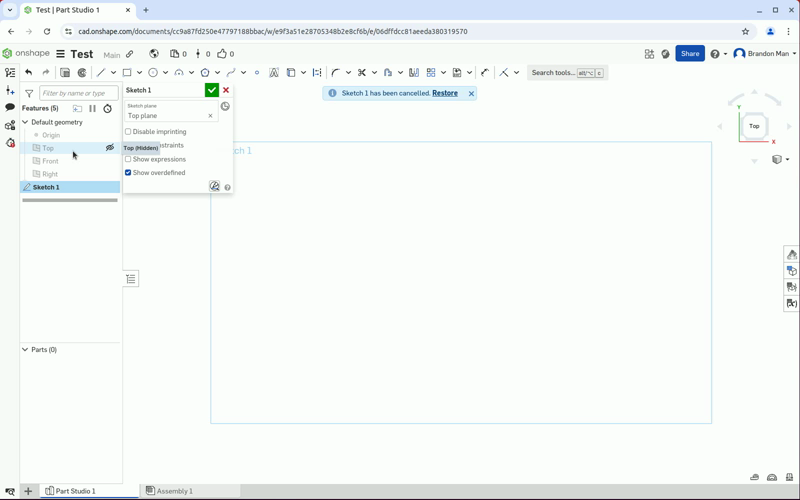
mouse_move(73, 352)
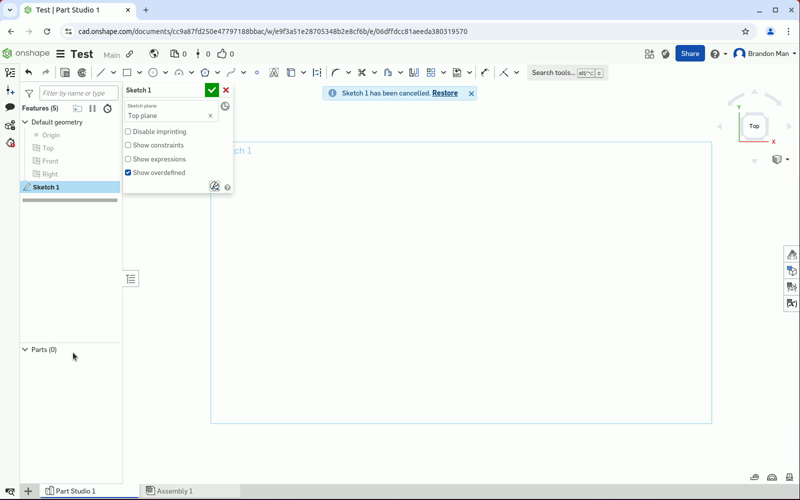
key(y)
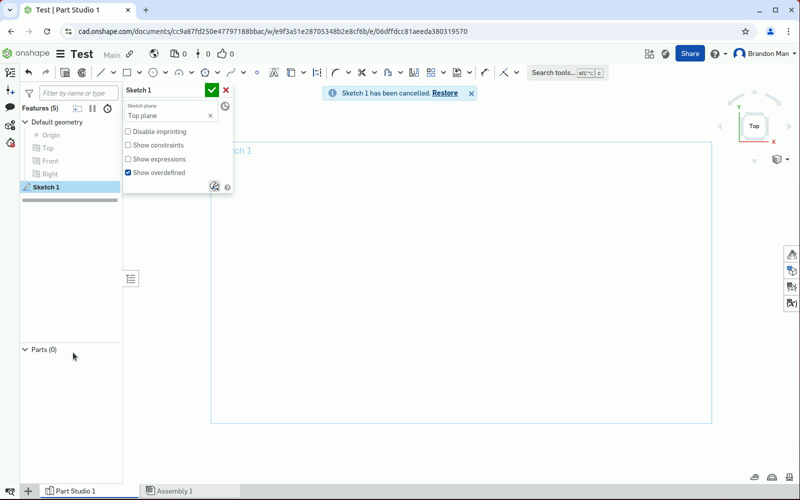
key(l)
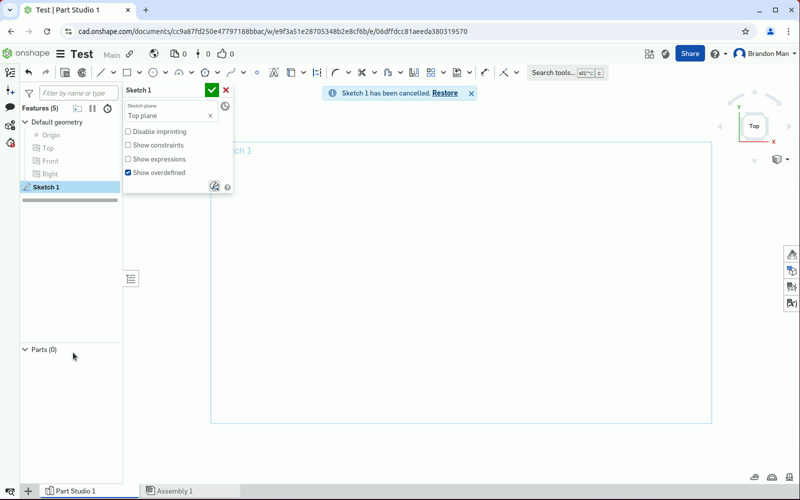
key_down(shift)
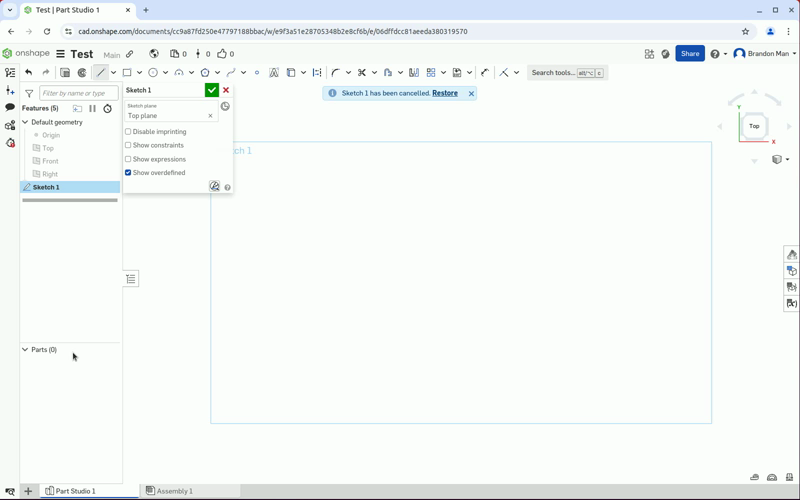
mouse_move(348, 306)
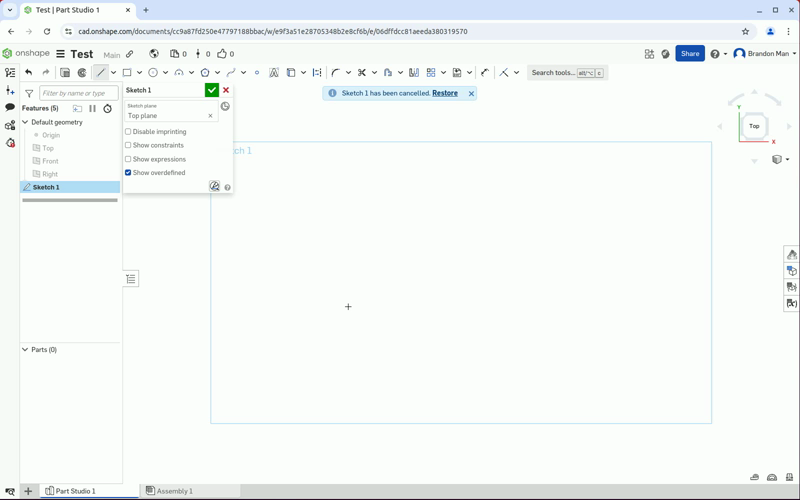
click(348, 306)
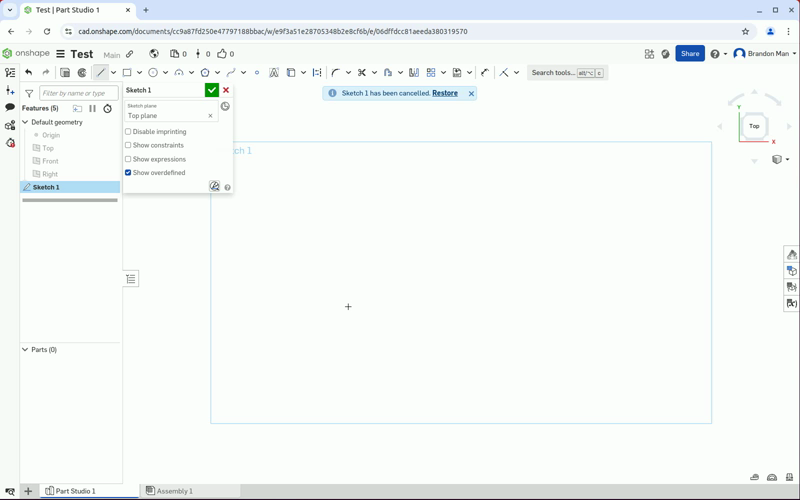
key_up(shift)
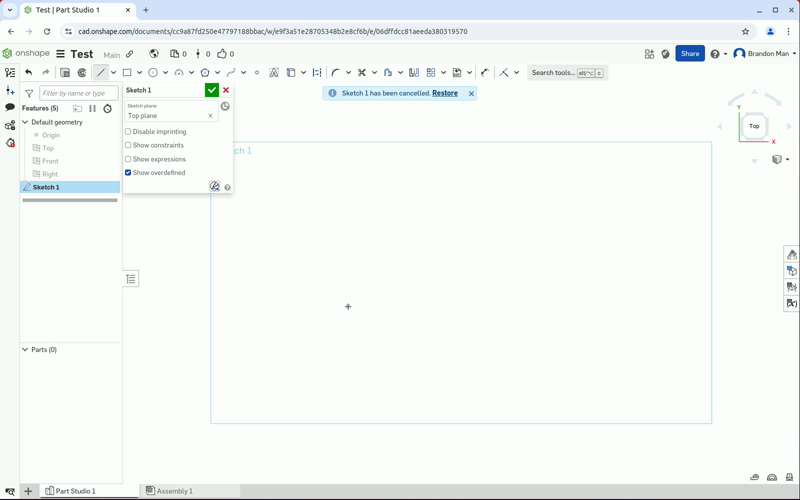
key_down(shift)
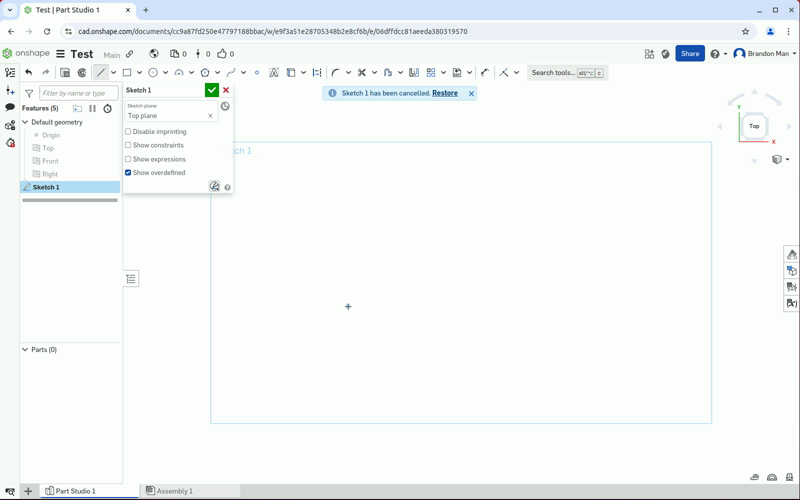
mouse_move(552, 306)
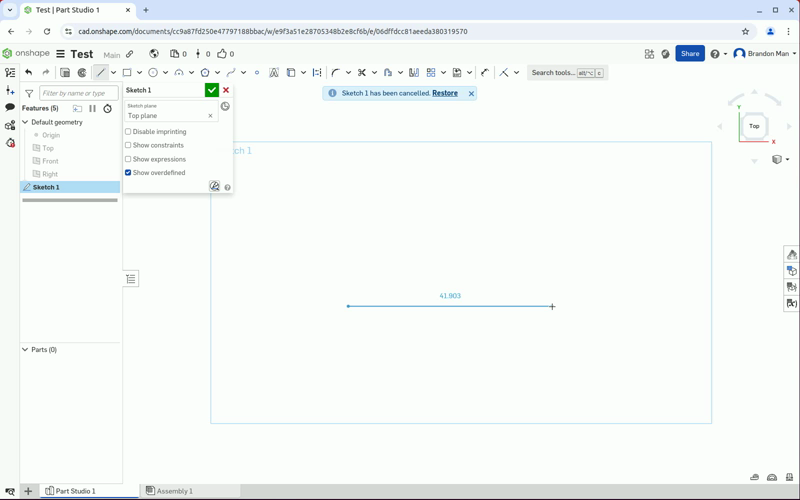
click(552, 306)
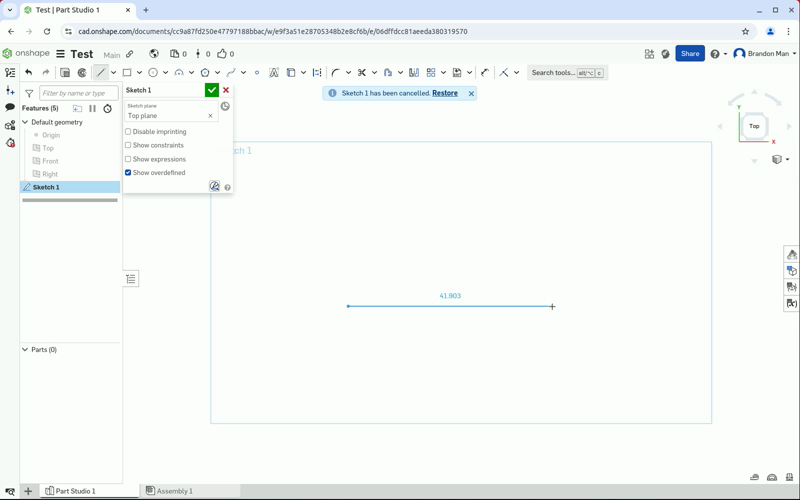
key_up(shift)
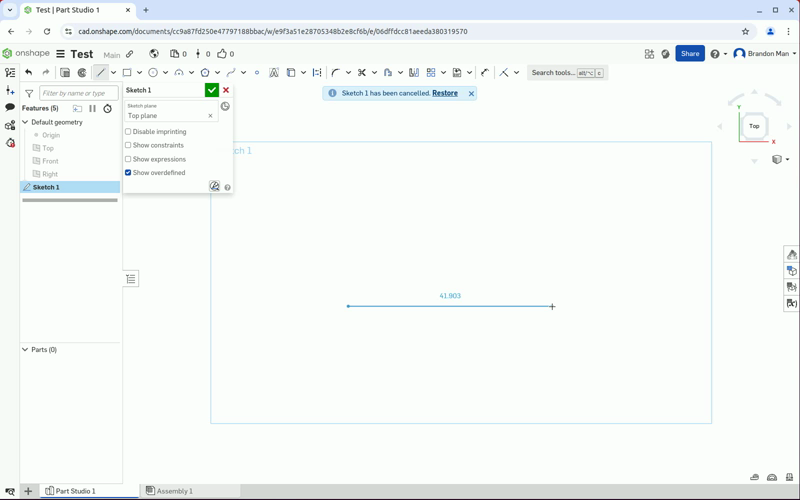
key_down(shift)
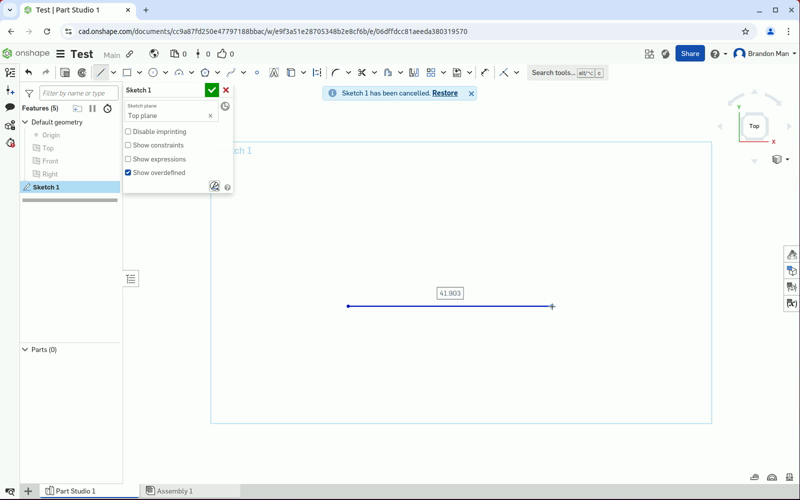
mouse_move(582, 306)
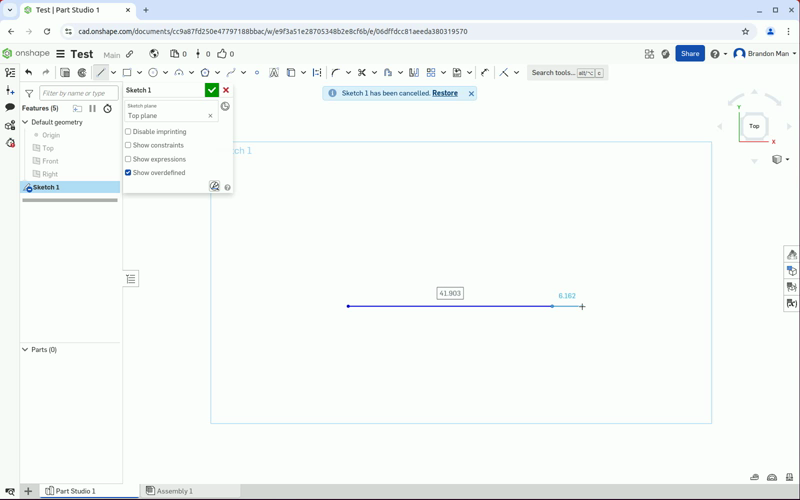
mouse_move(552, 256)
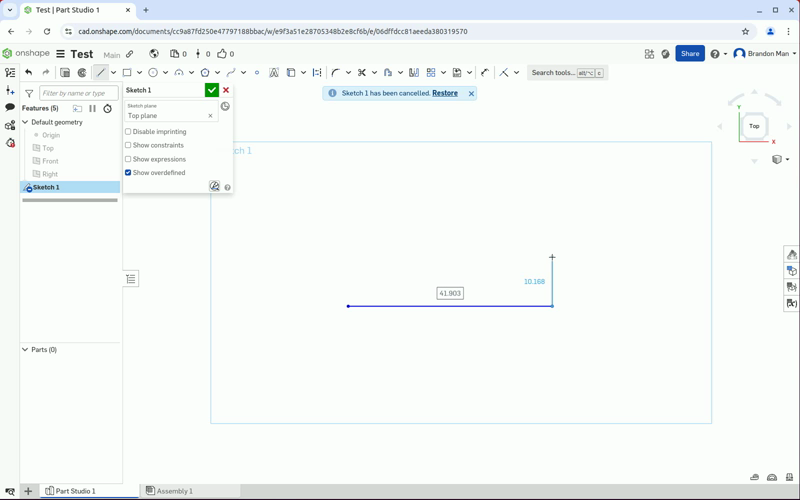
click(552, 256)
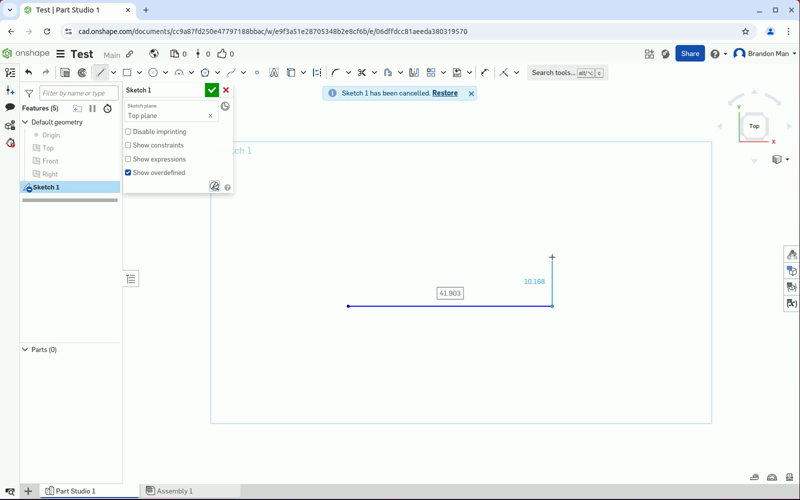
key_up(shift)
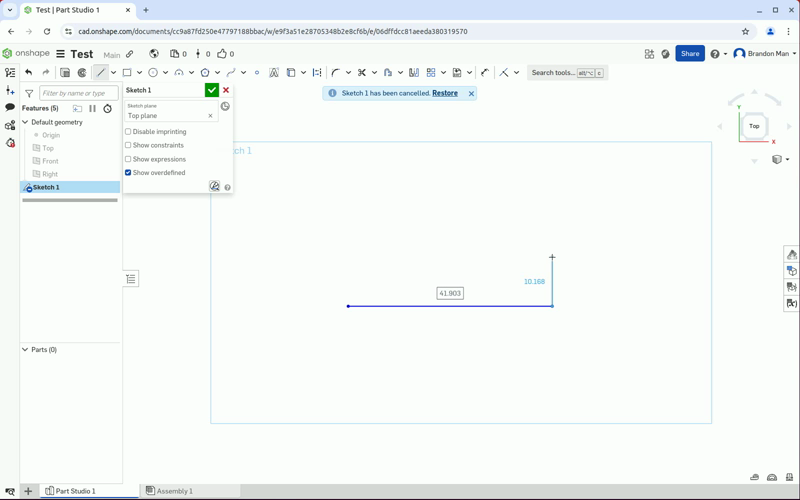
key_down(shift)
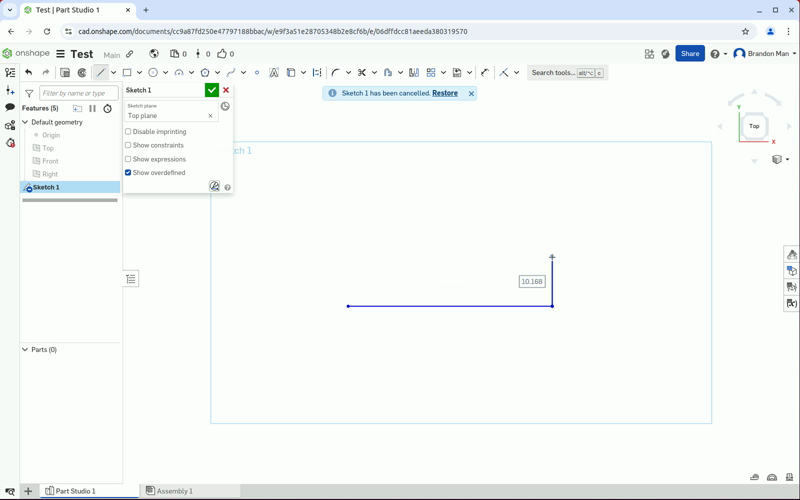
mouse_move(348, 256)
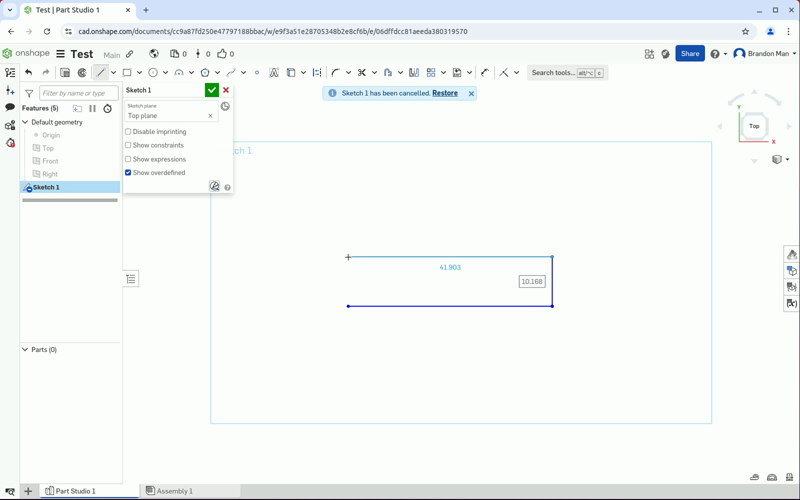
click(348, 256)
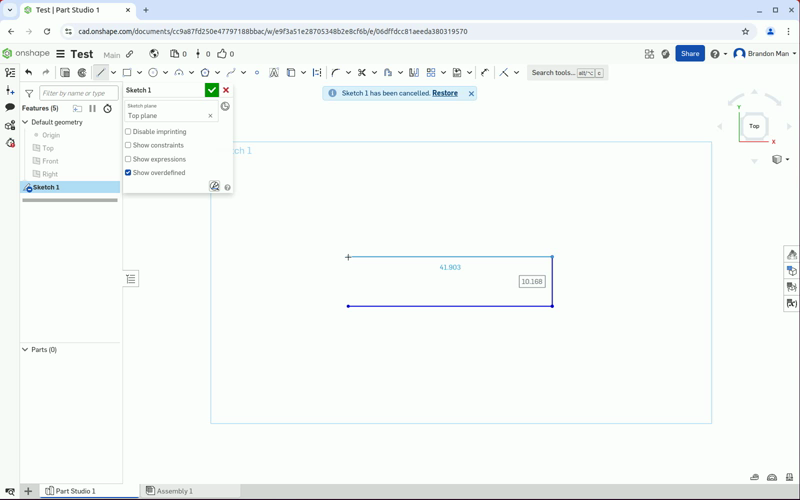
key_up(shift)
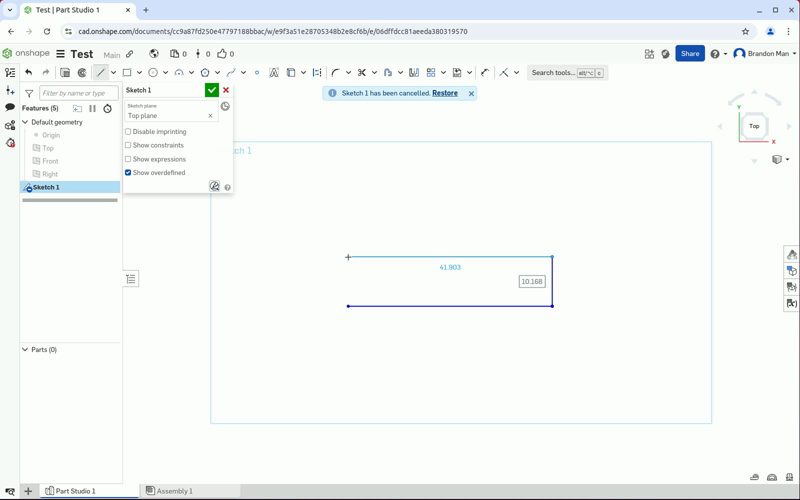
mouse_move(378, 256)
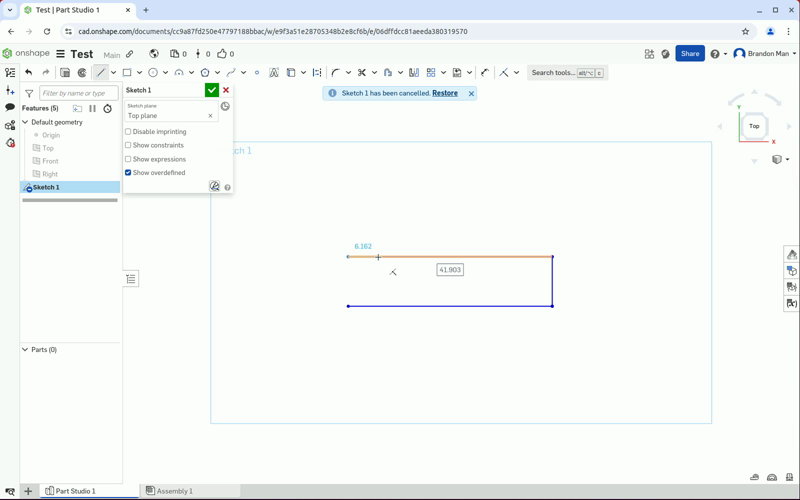
key_down(shift)
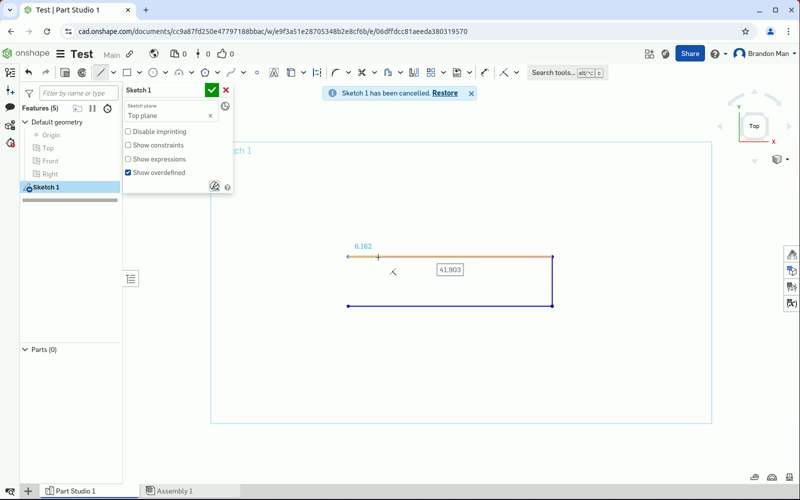
mouse_move(348, 306)
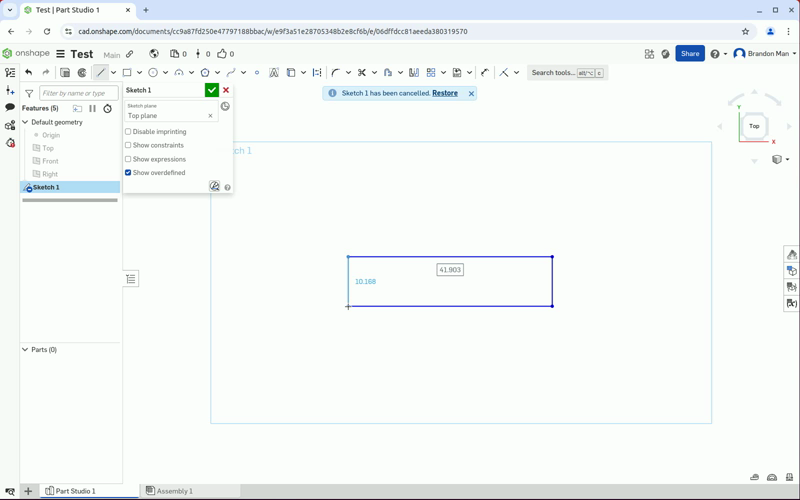
key_up(shift)
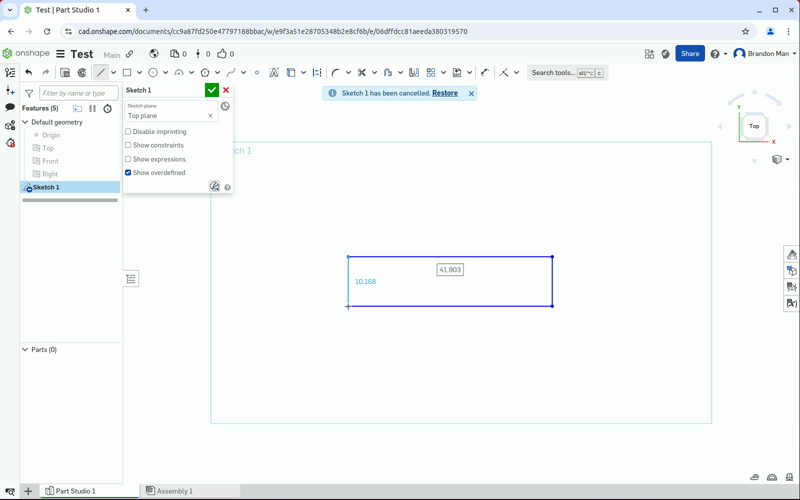
click(348, 306)
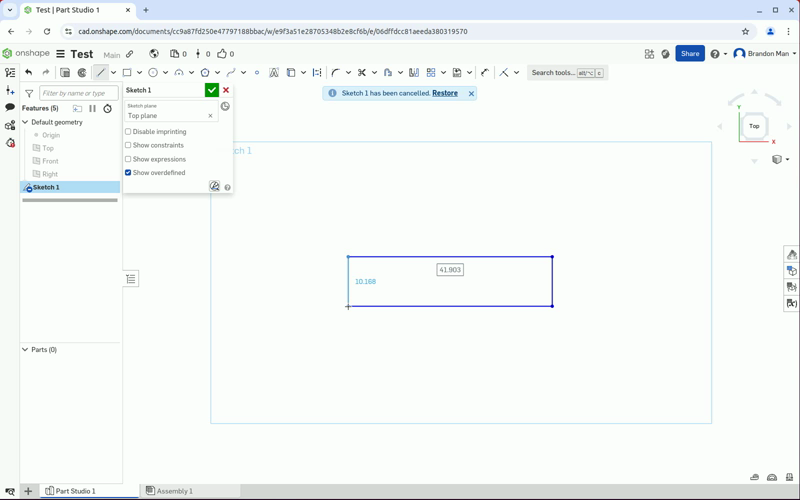
key(esc)
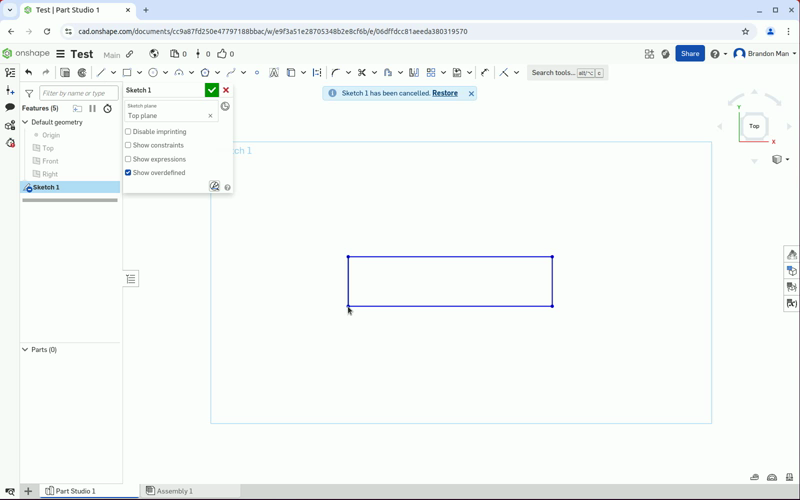
mouse_move(363, 297)
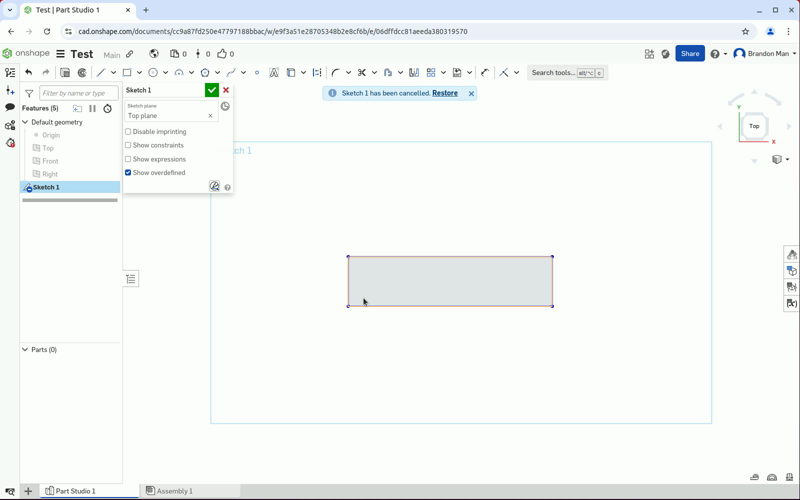
click(363, 297)
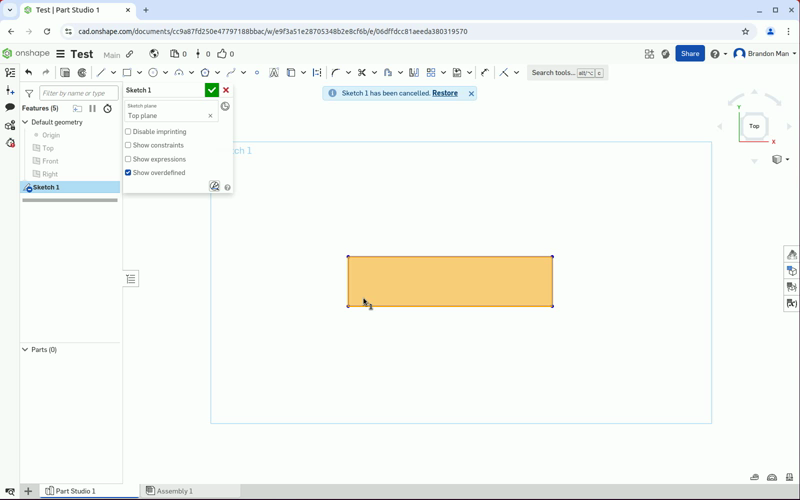
mouse_move(73, 352)
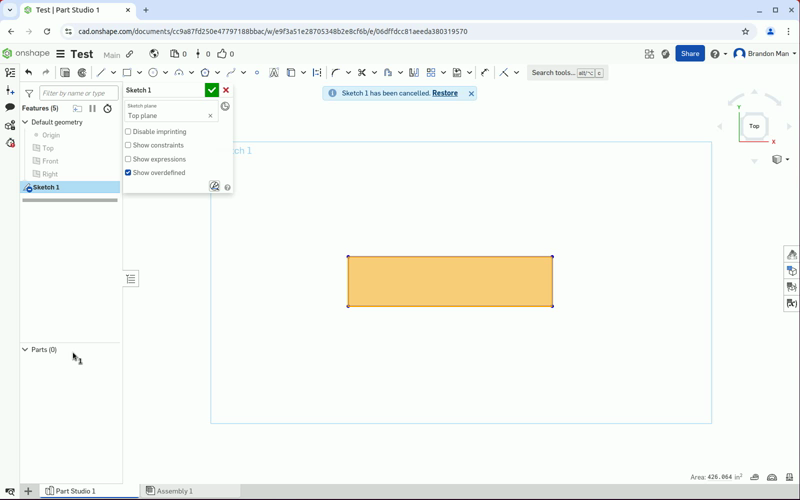
key(shift+y)
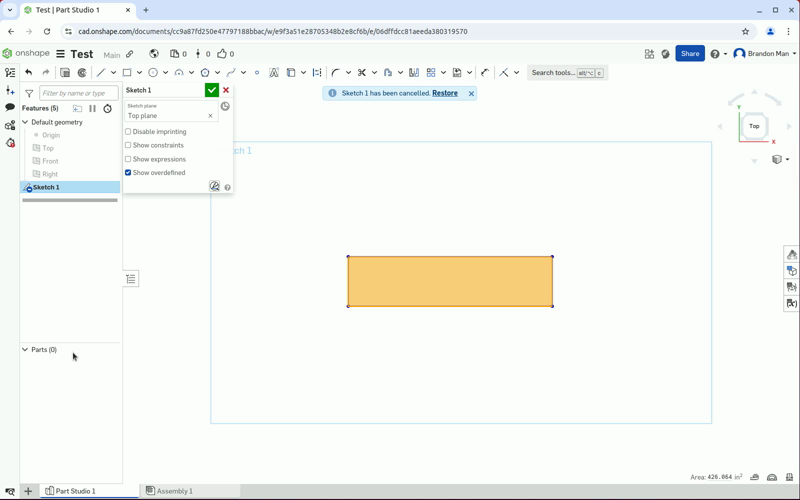
key(shift+e)
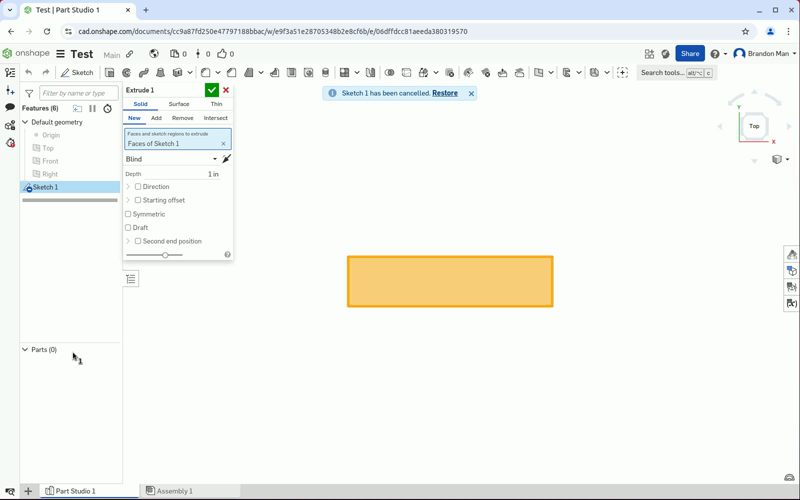
mouse_move(143, 106)
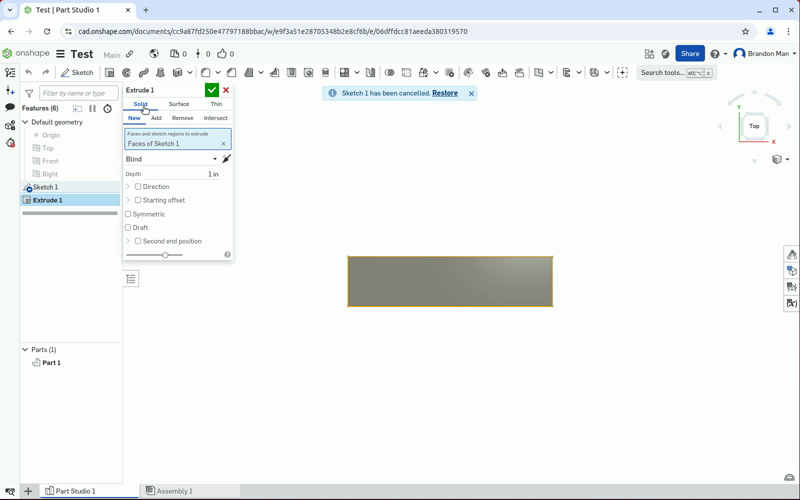
click(143, 106)
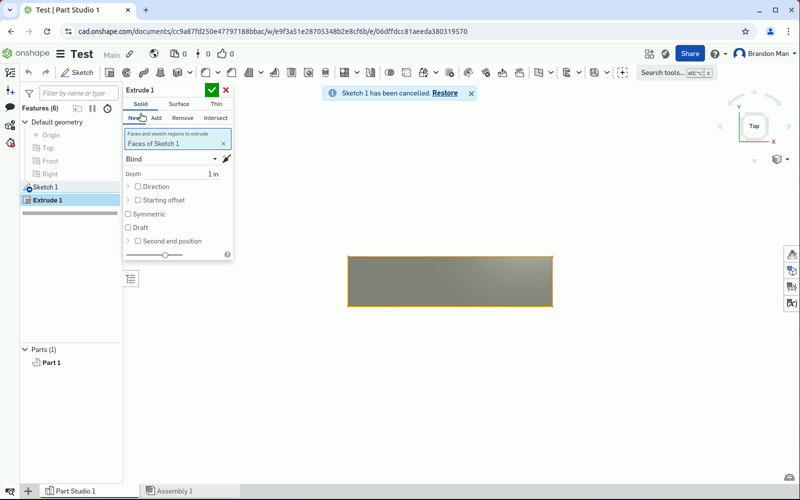
mouse_move(137, 120)
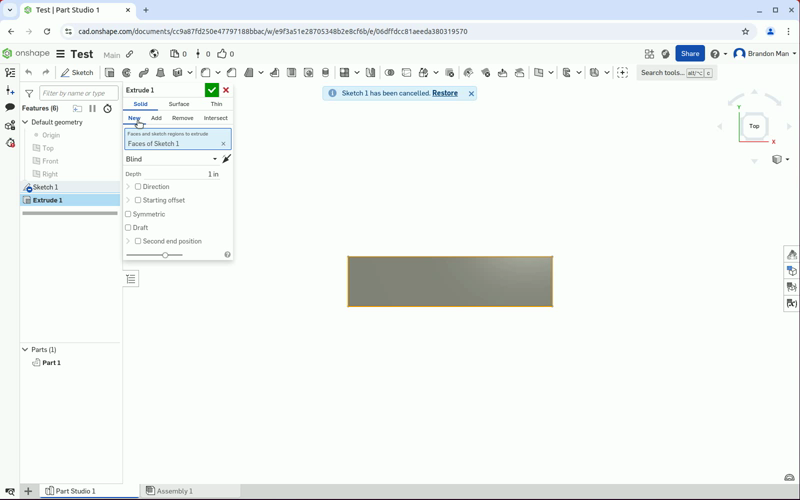
click(137, 120)
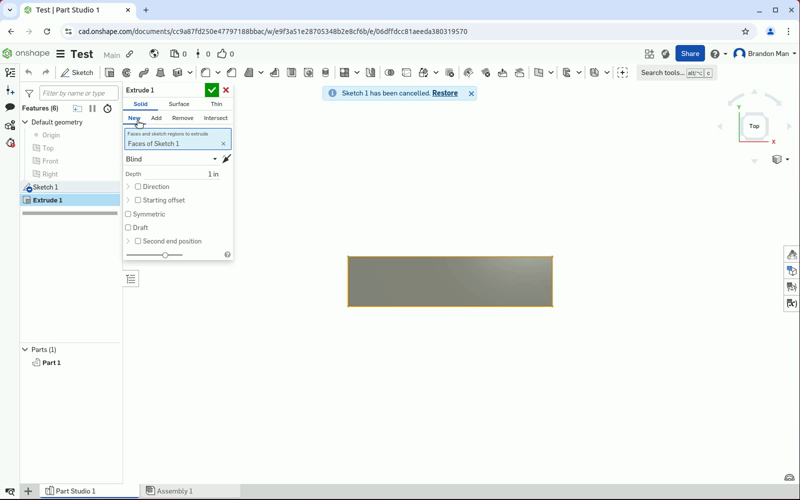
key(tab, 4)
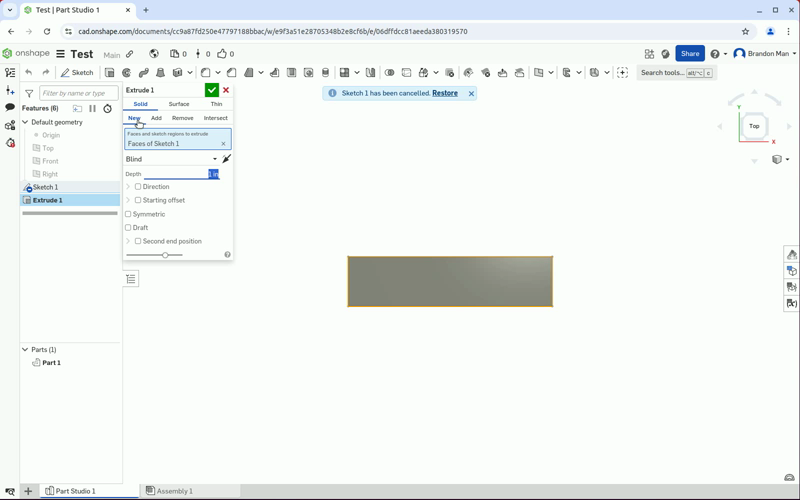
text(1.685)
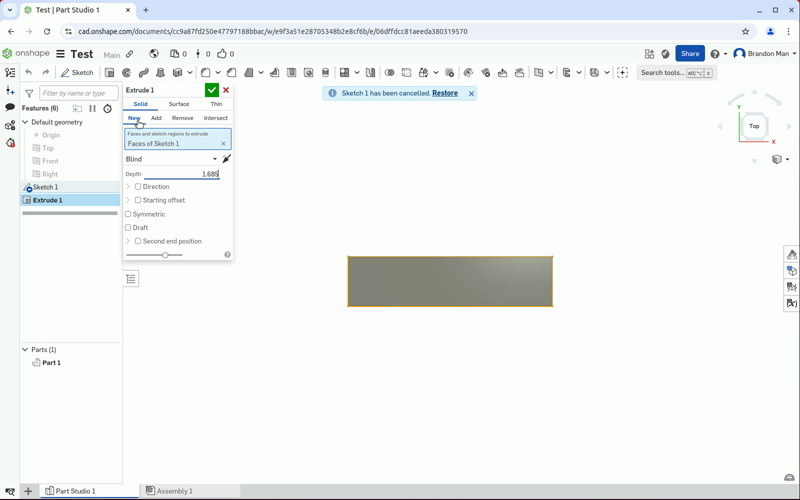
key(enter)
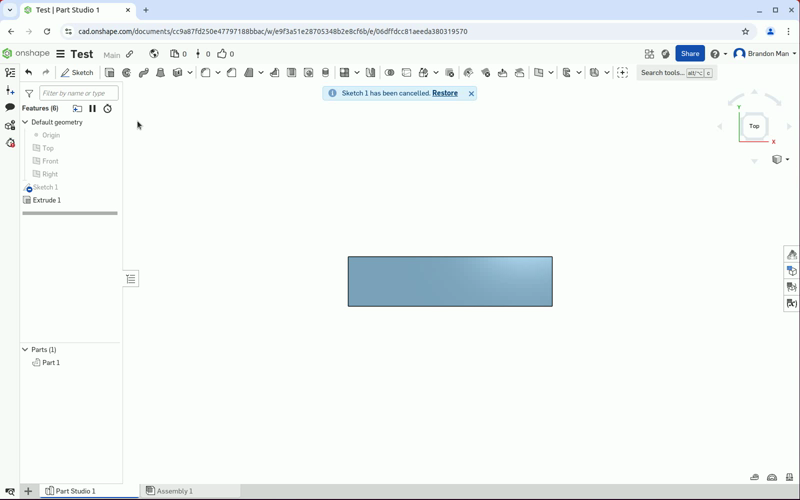
key(shift+h)
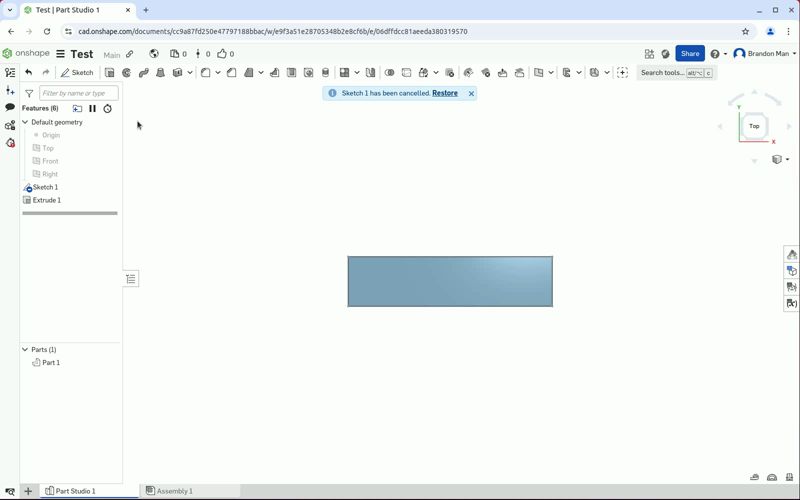
key(shift+h)
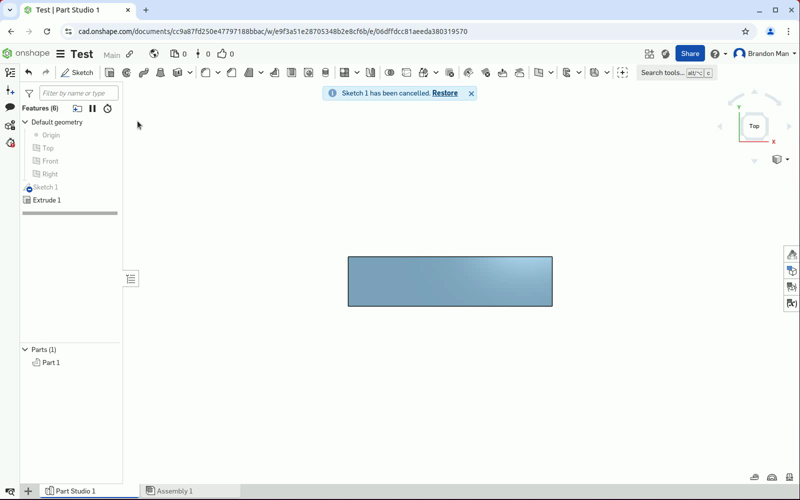
mouse_move(73, 189)
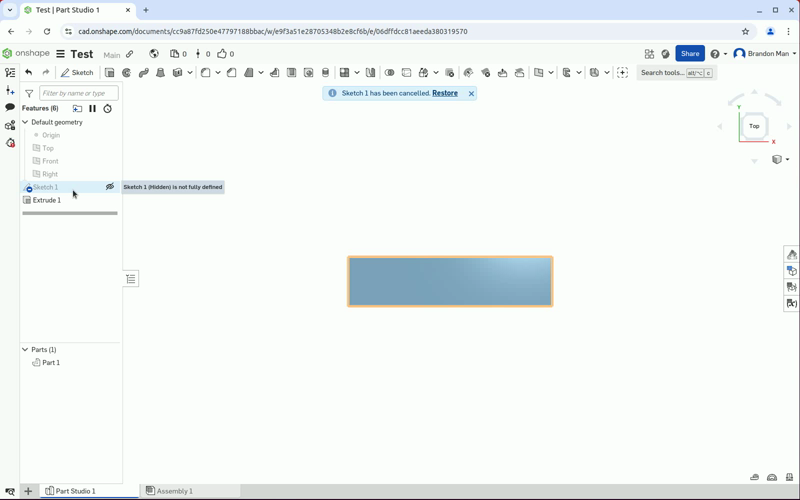
click(73, 189)
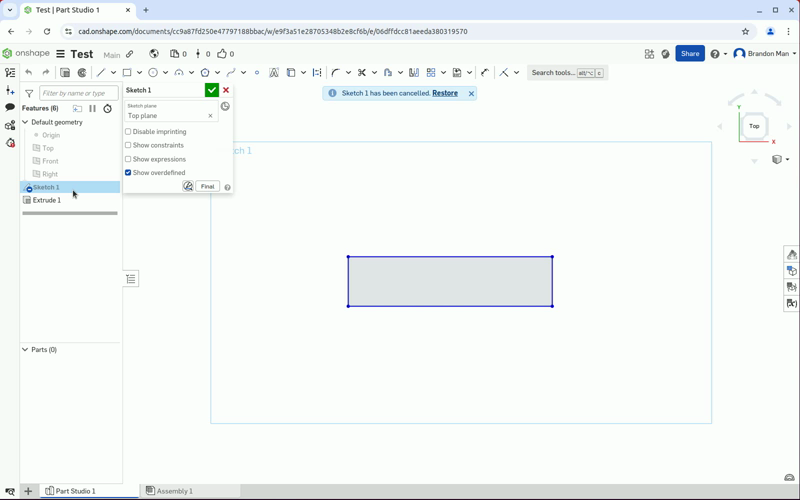
mouse_move(229, 92)
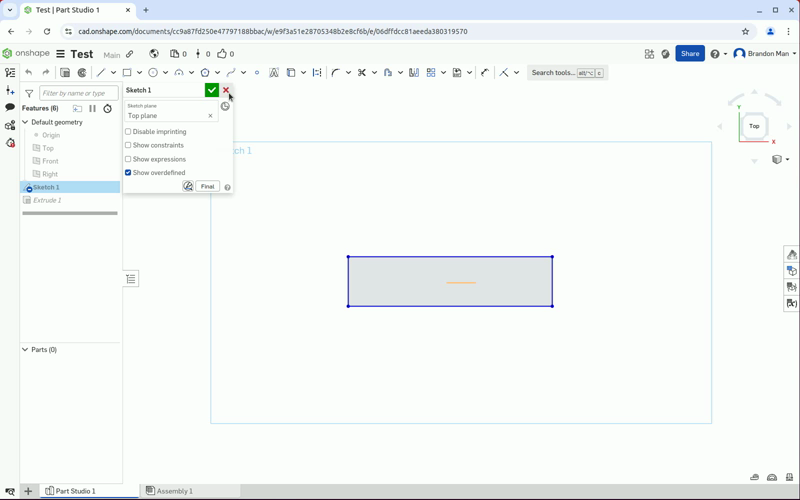
click(229, 92)
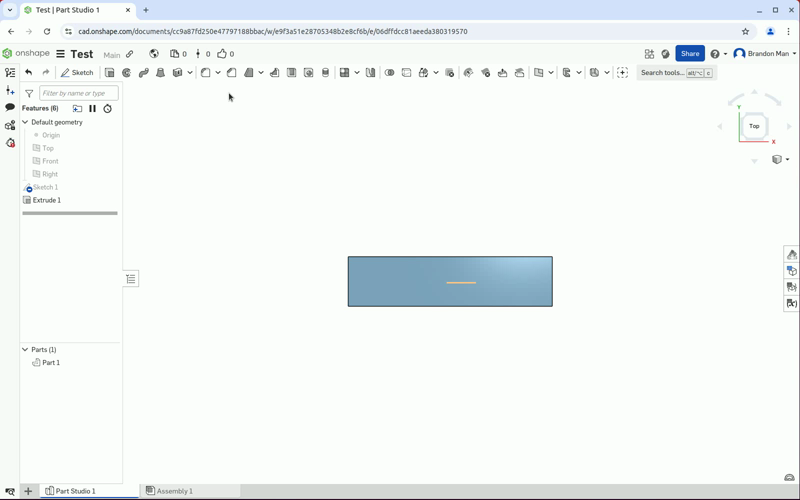
mouse_move(541, 75)
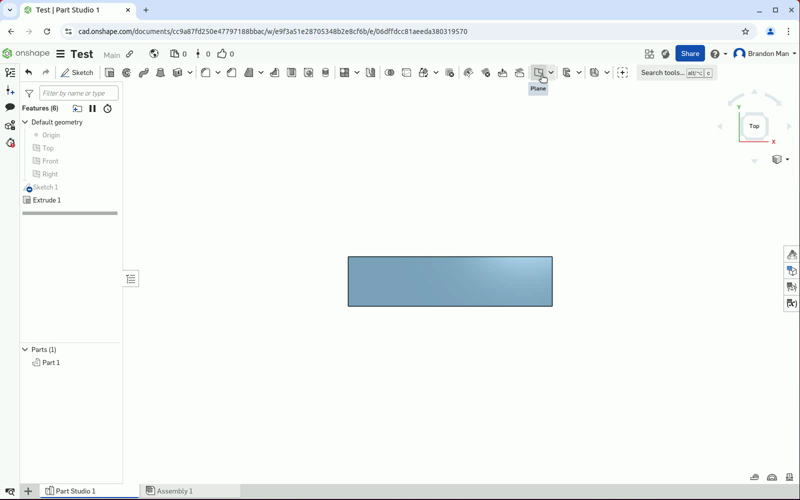
click(541, 75)
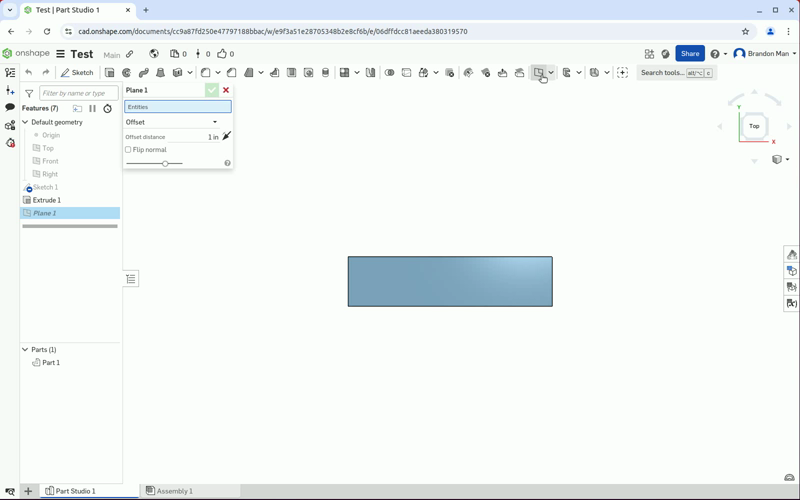
mouse_move(73, 150)
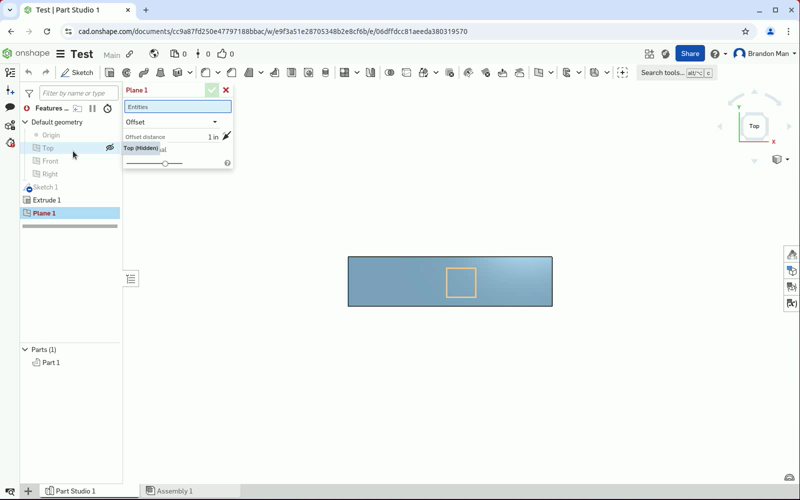
click(73, 150)
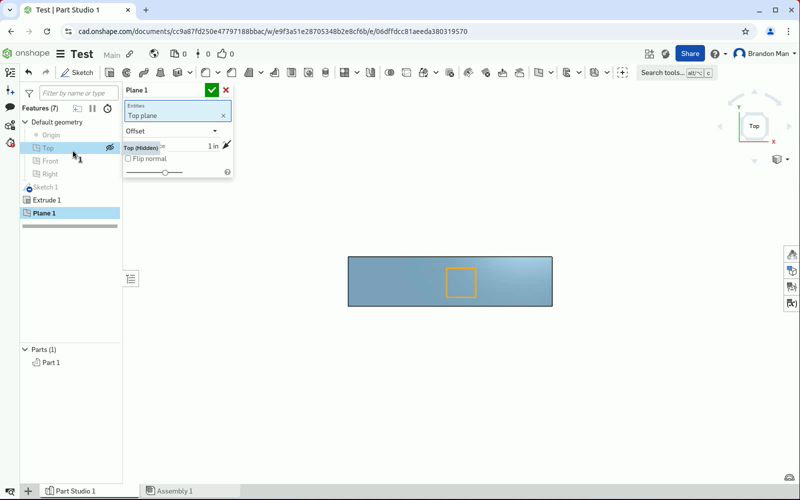
key(tab, 2)
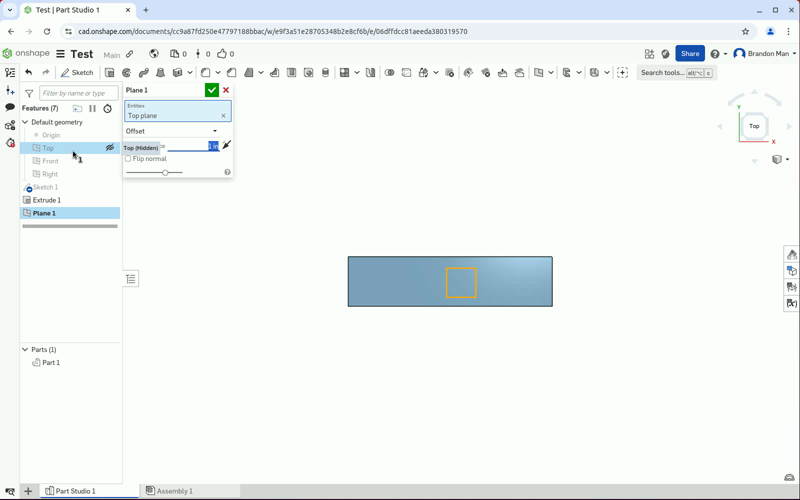
text(1.695)
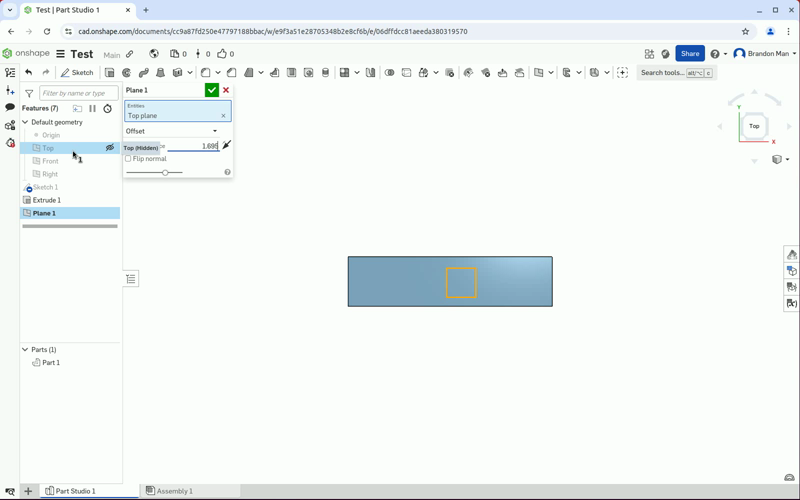
key(enter, 2)
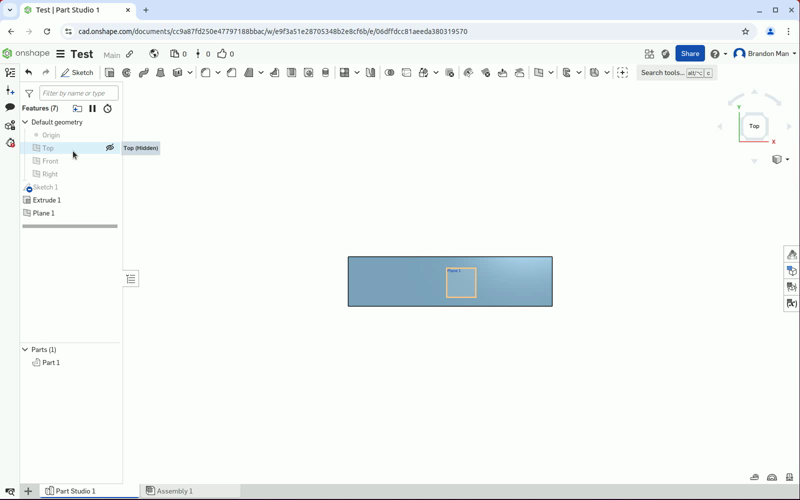
key(shift+s)
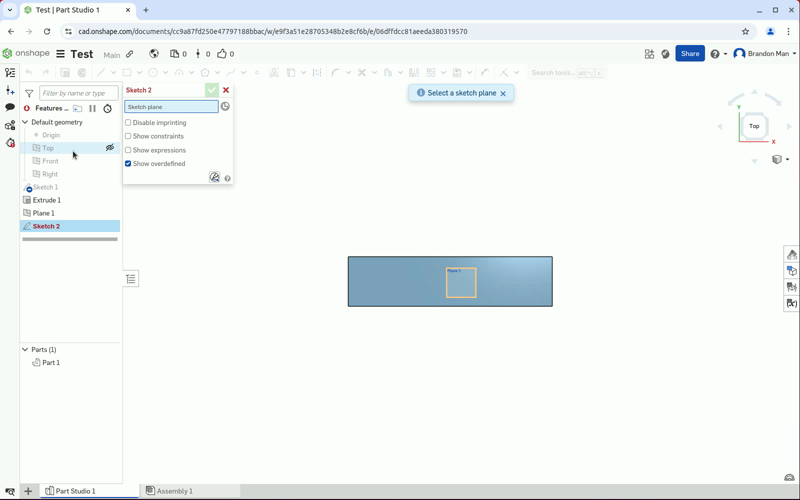
mouse_move(73, 215)
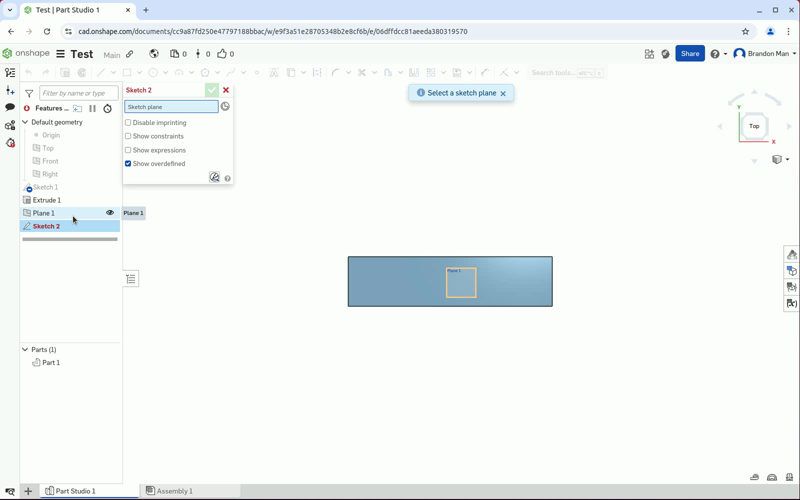
click(73, 215)
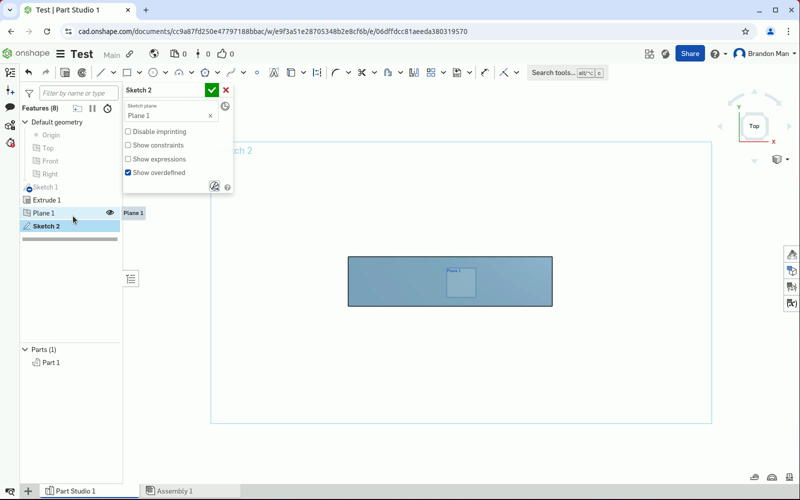
mouse_move(73, 352)
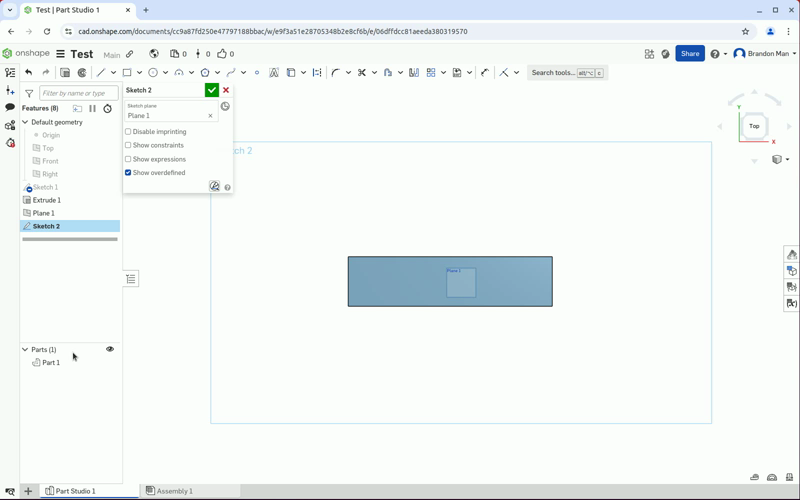
key(y)
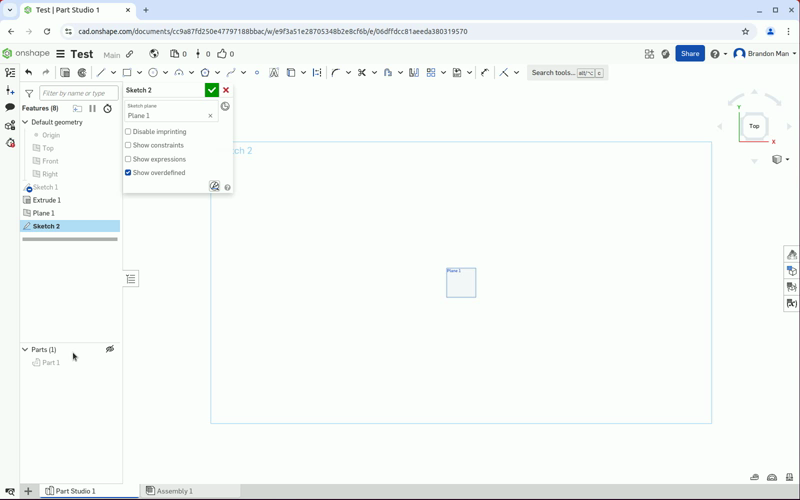
key(l)
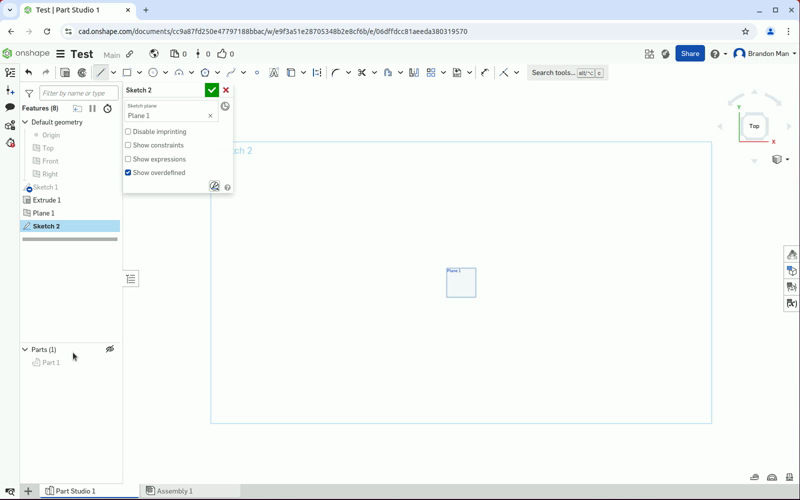
key_down(shift)
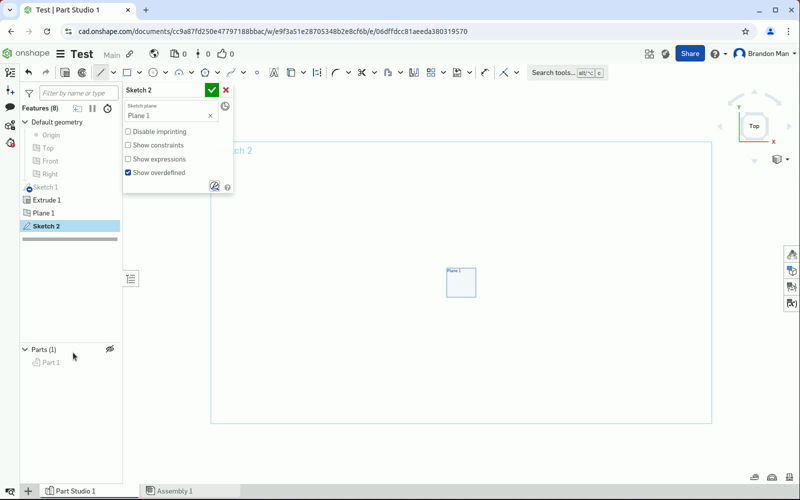
mouse_move(348, 278)
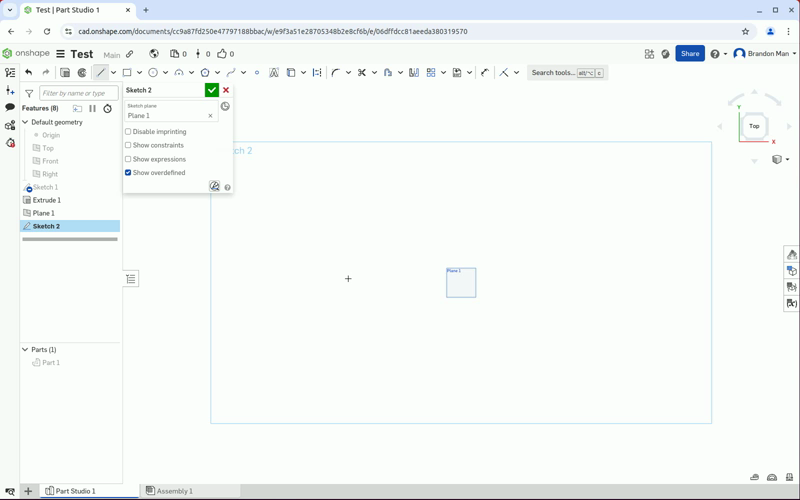
click(348, 278)
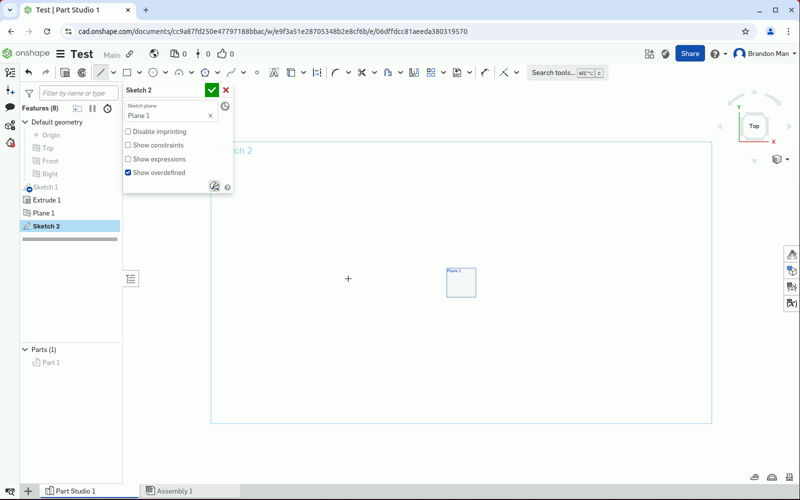
key_up(shift)
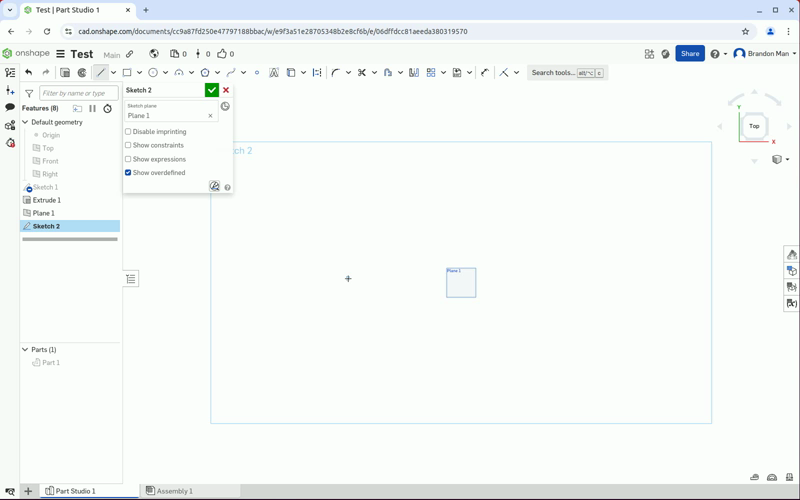
key_down(shift)
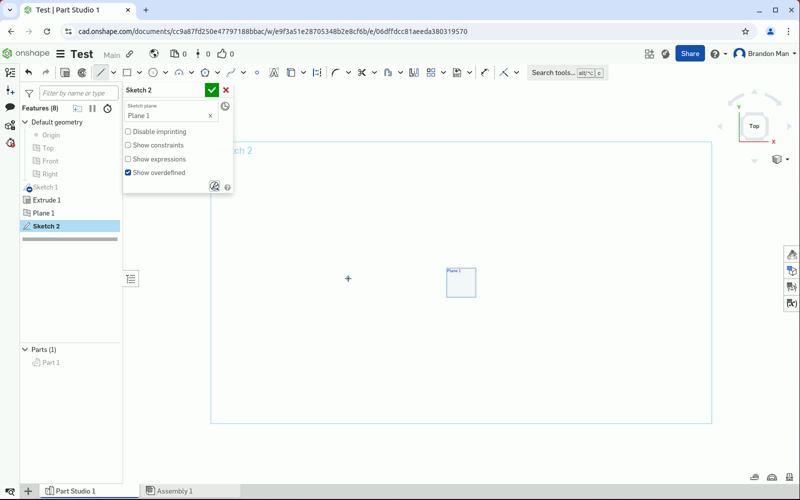
mouse_move(552, 278)
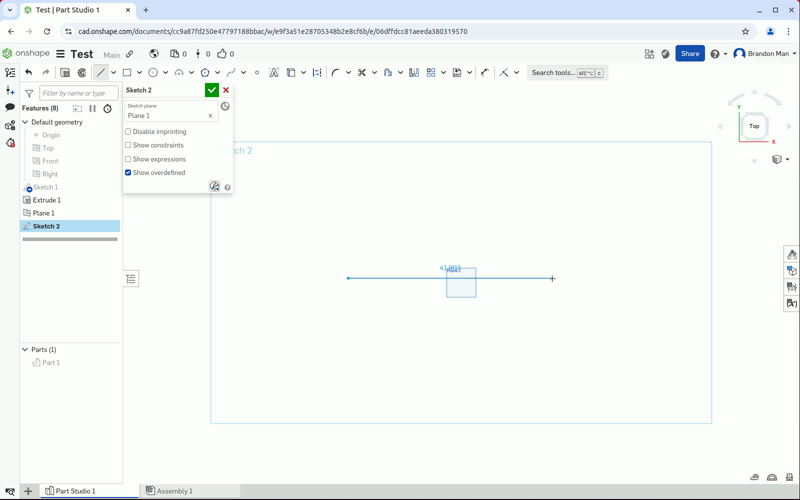
click(552, 278)
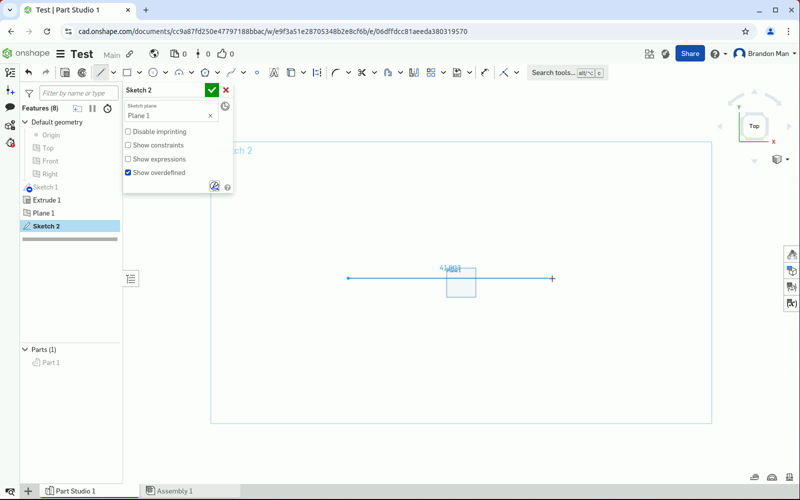
key_up(shift)
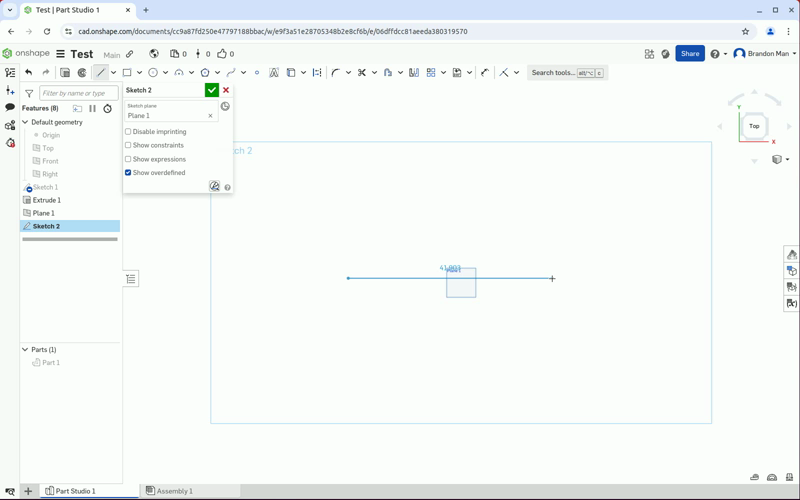
key_down(shift)
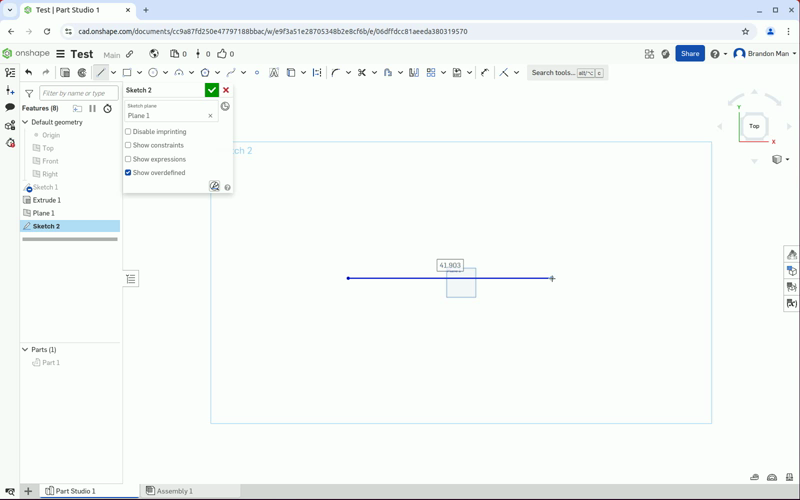
mouse_move(582, 278)
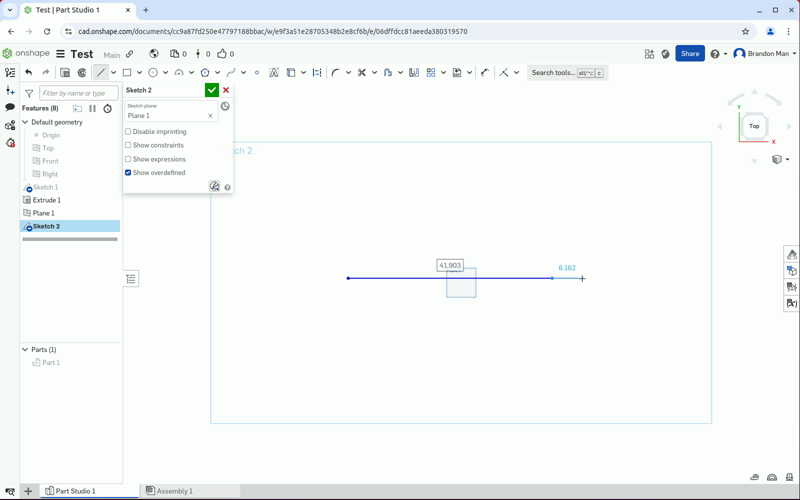
mouse_move(552, 261)
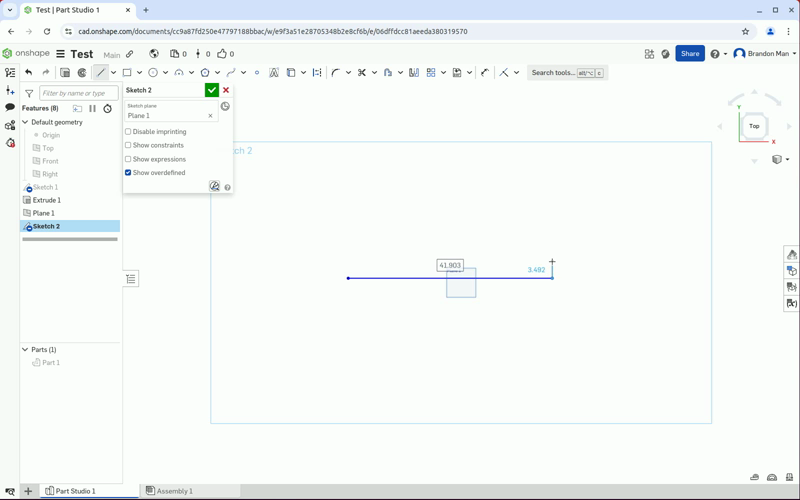
click(552, 261)
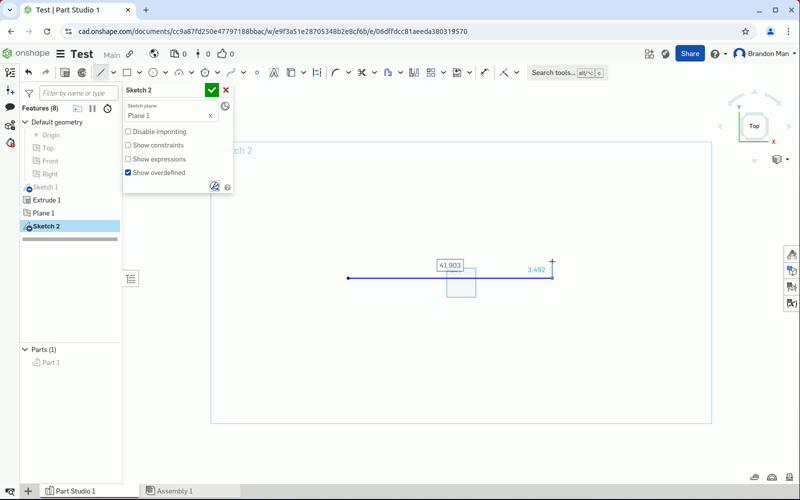
key_up(shift)
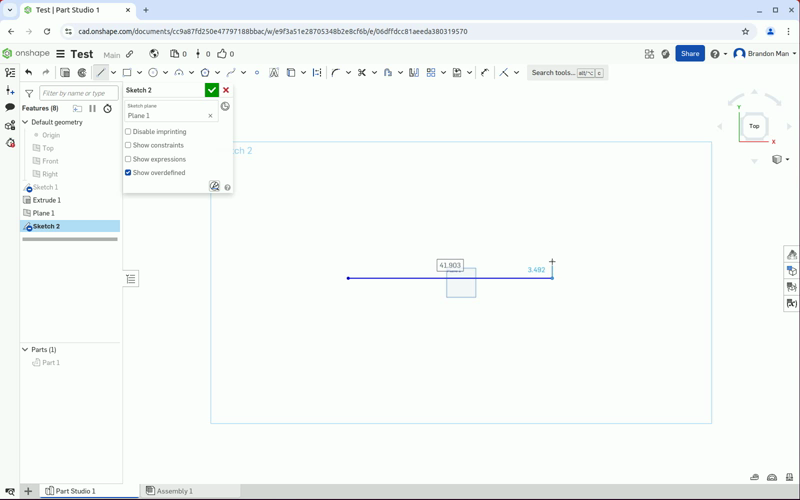
key_down(shift)
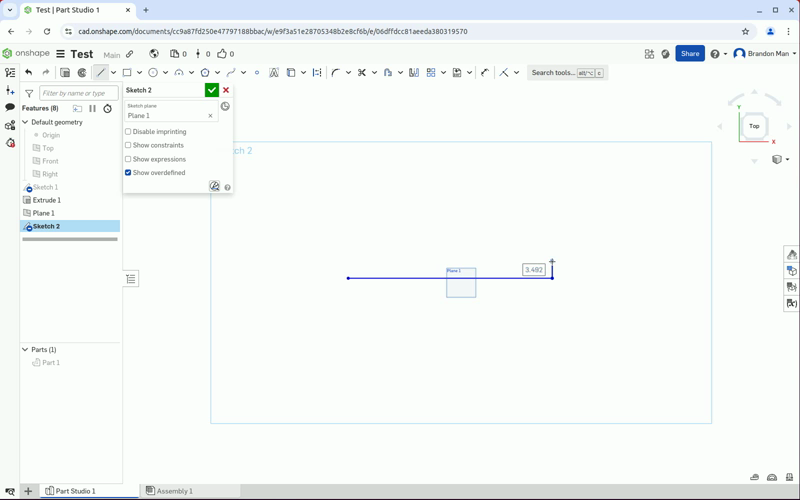
mouse_move(348, 261)
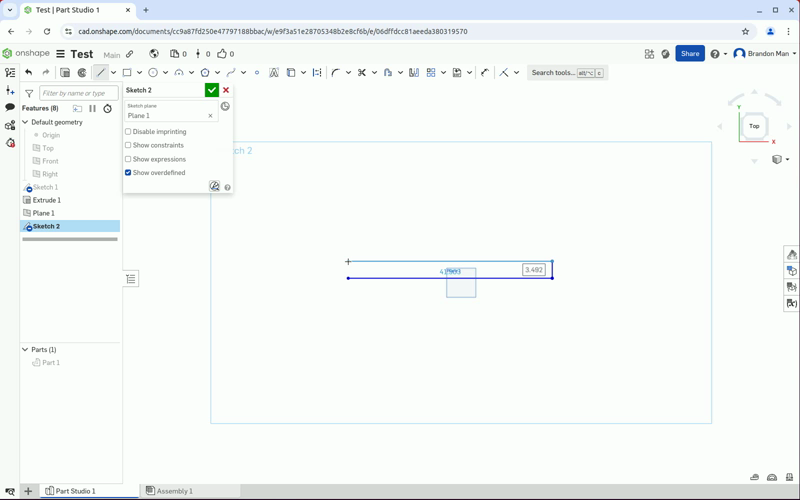
click(348, 261)
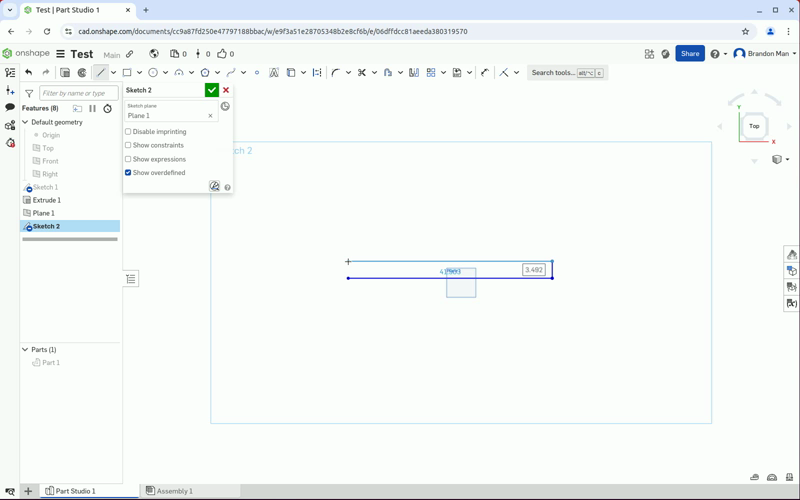
key_up(shift)
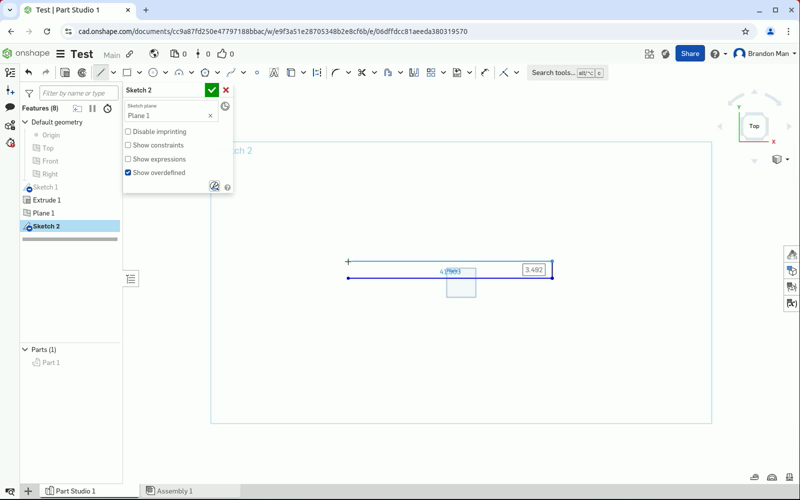
mouse_move(378, 261)
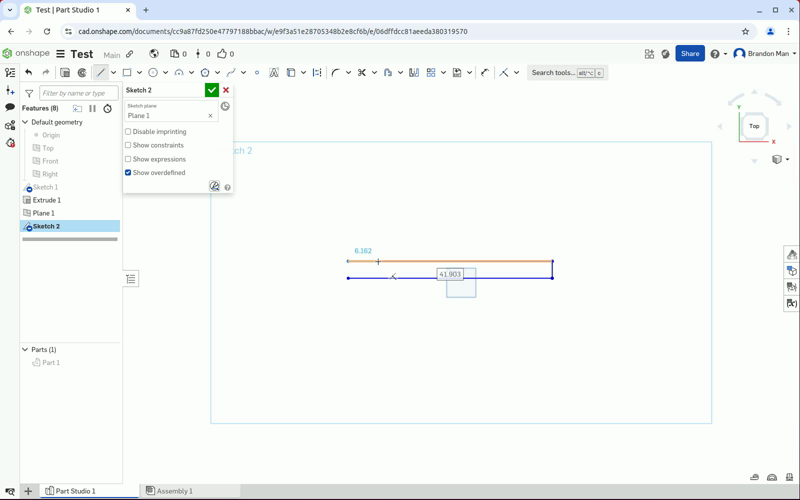
key_down(shift)
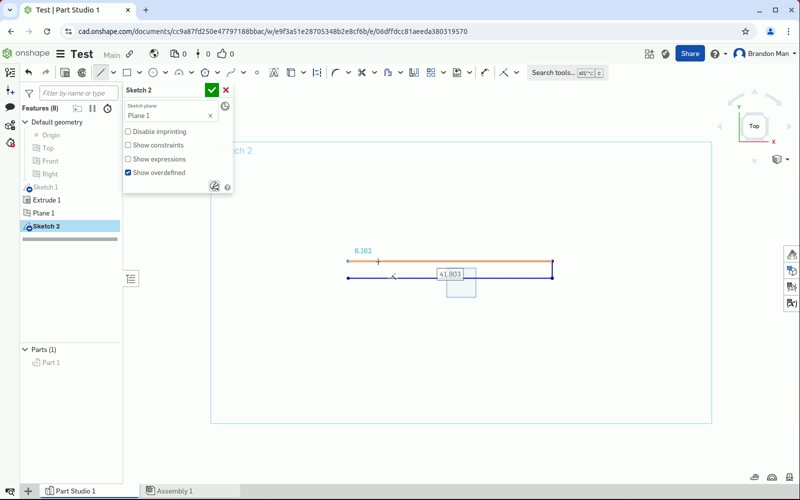
mouse_move(348, 278)
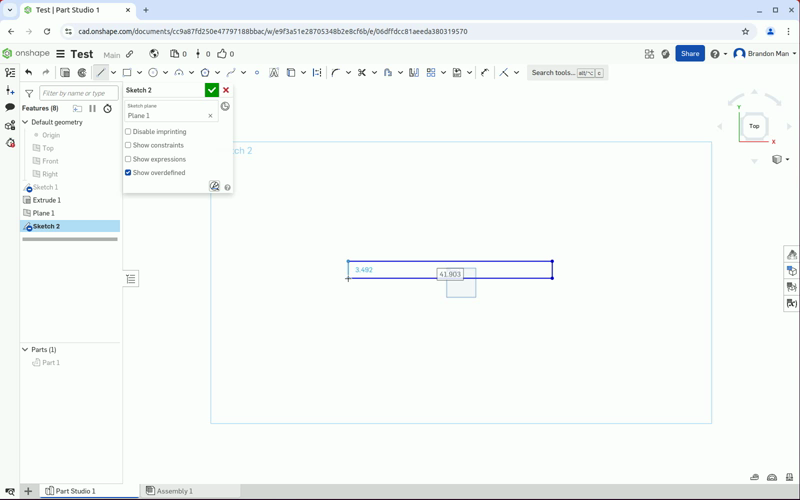
key_up(shift)
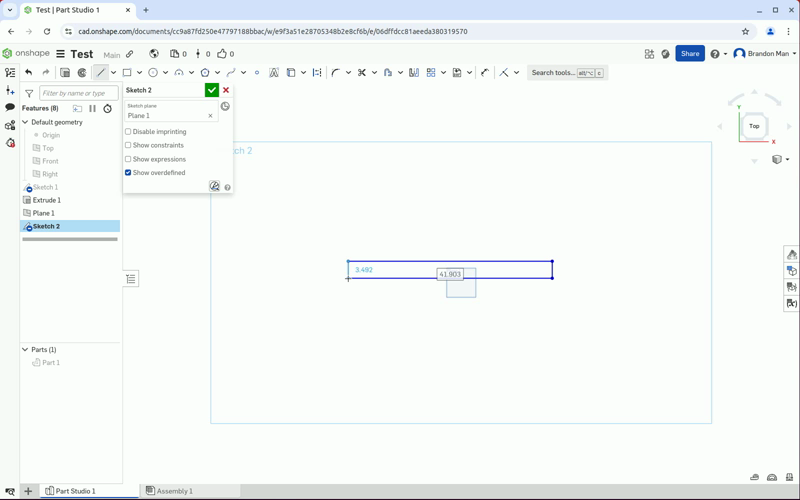
click(348, 278)
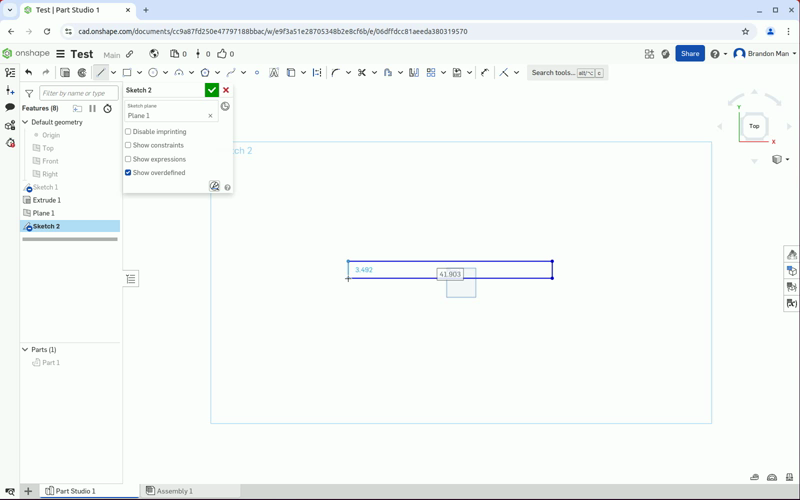
key(esc)
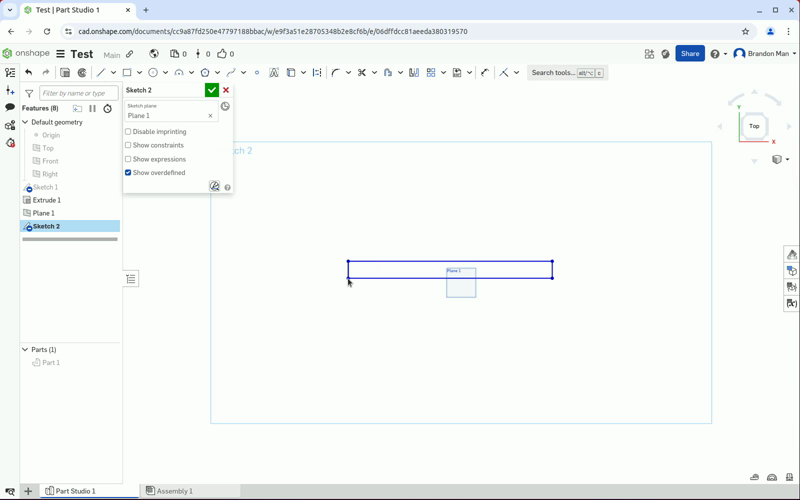
mouse_move(413, 269)
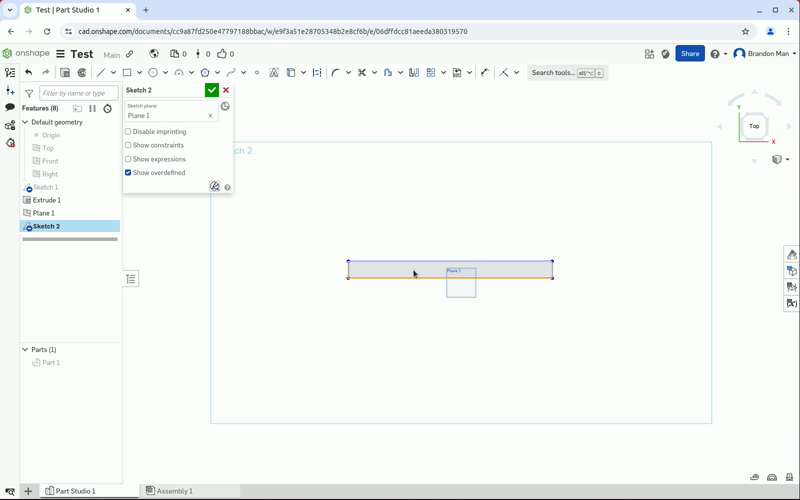
click(413, 269)
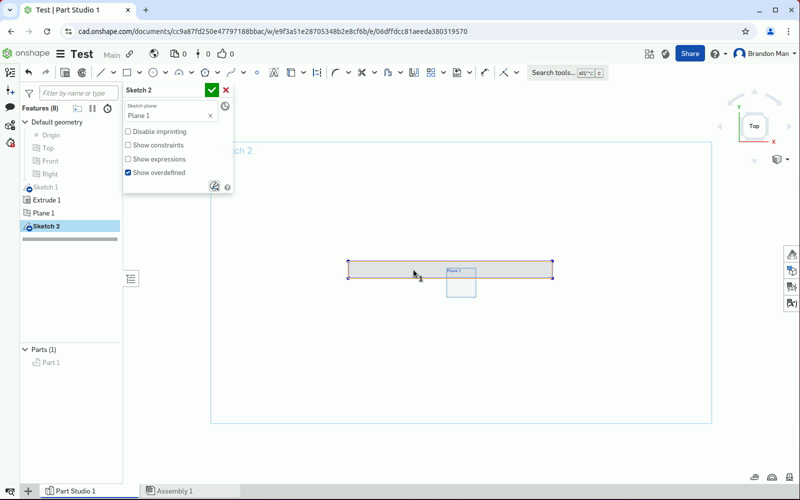
mouse_move(73, 352)
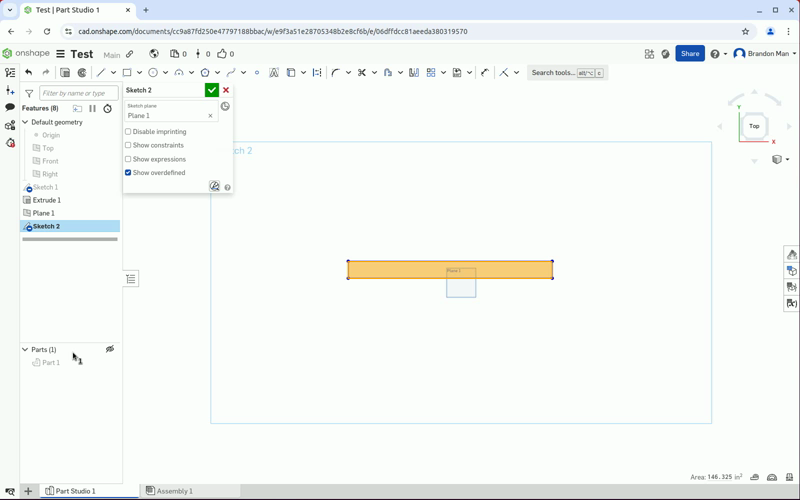
key(shift+y)
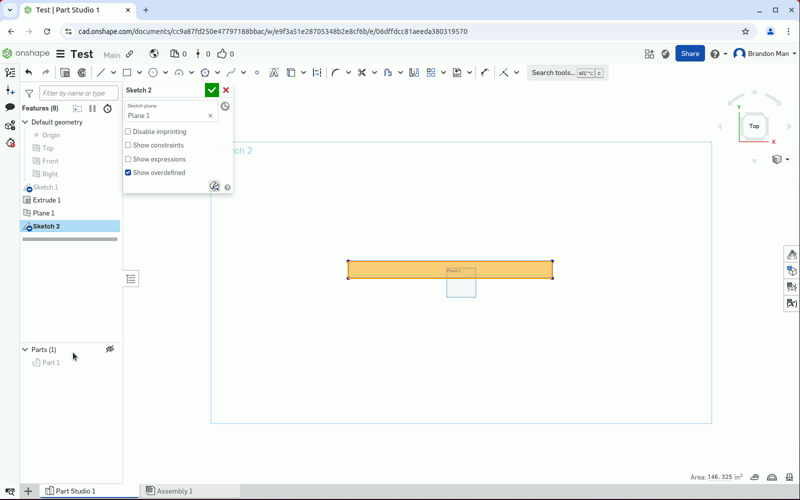
key(shift+e)
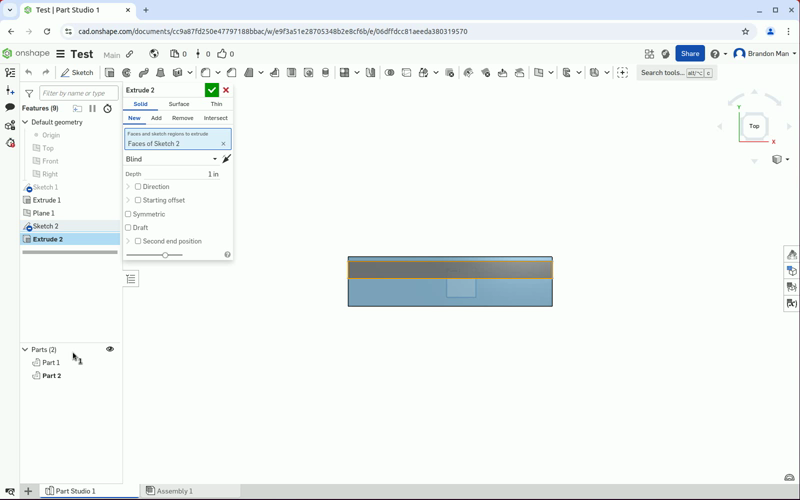
mouse_move(143, 106)
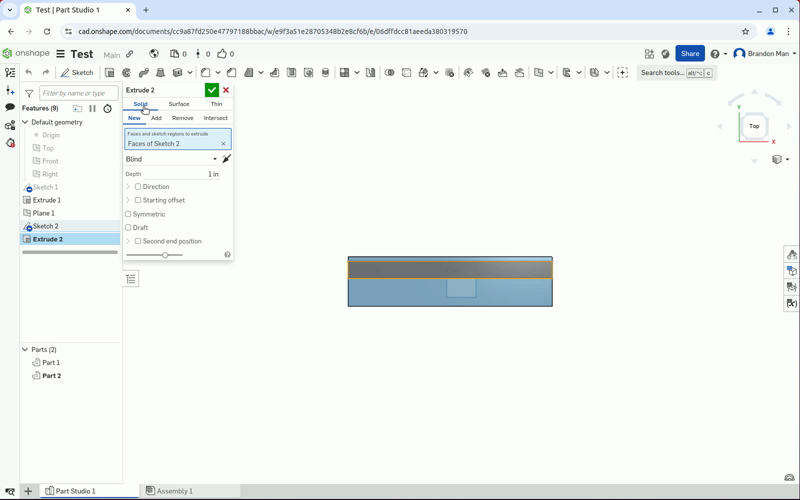
click(143, 106)
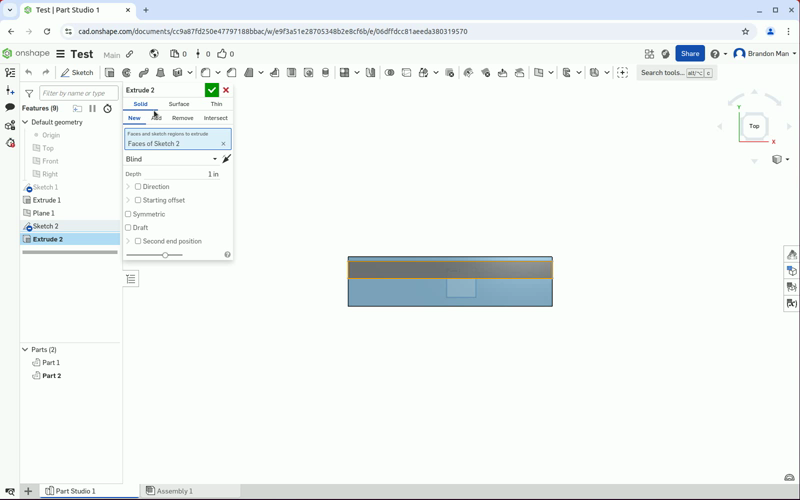
mouse_move(186, 120)
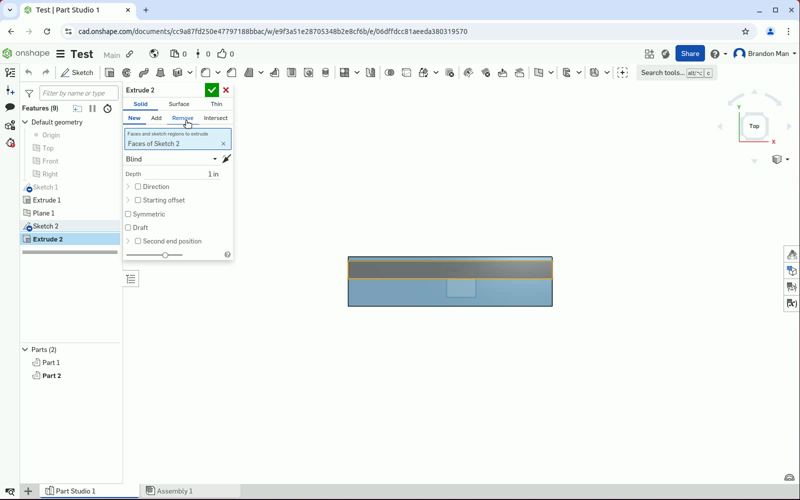
click(186, 120)
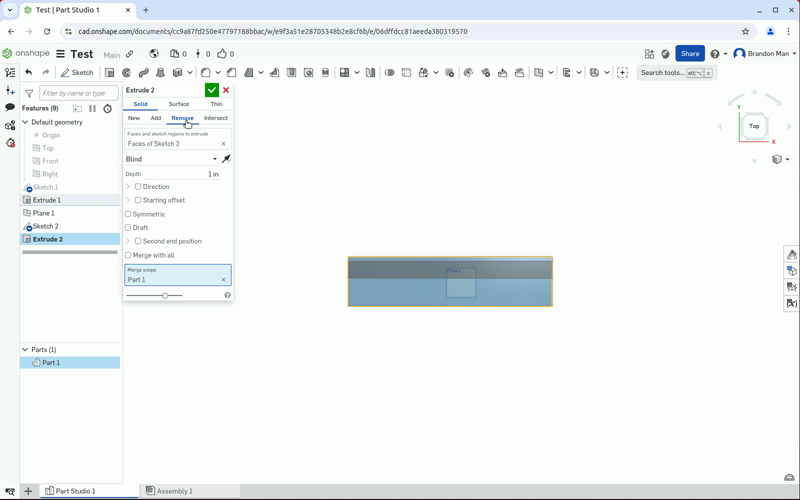
key(tab, 4)
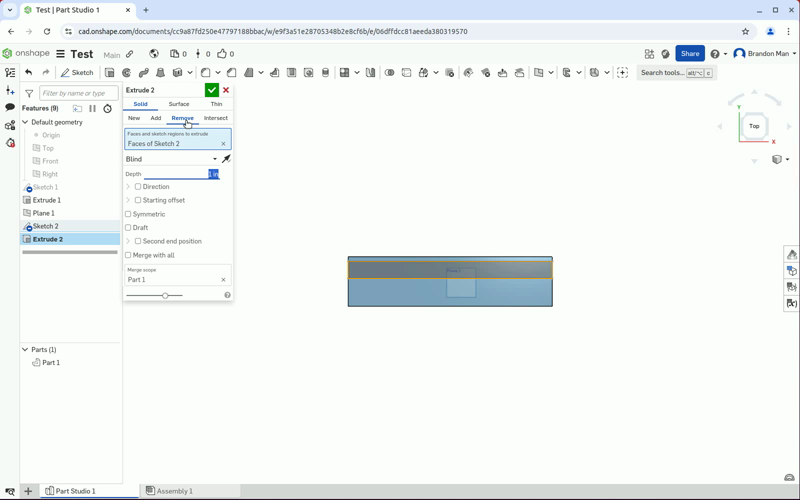
text(0.963)
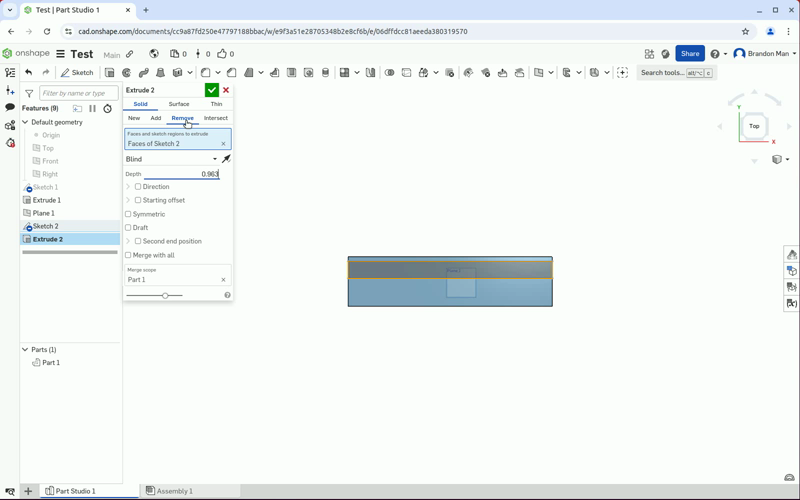
key(tab, 6)
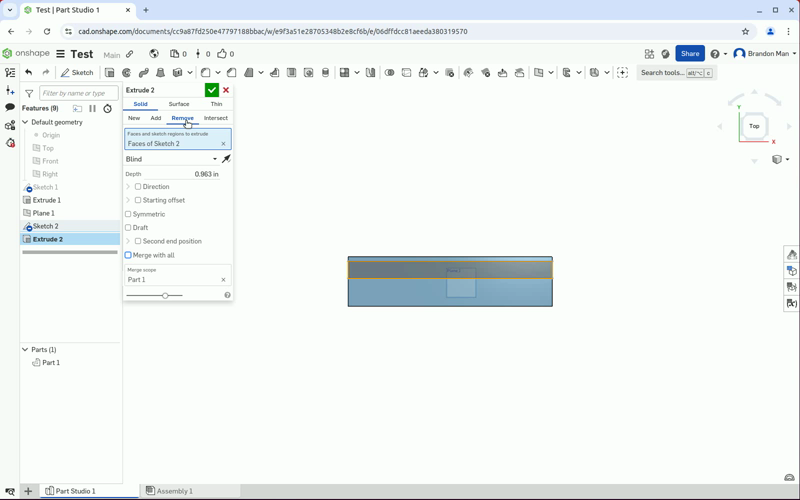
key(space)
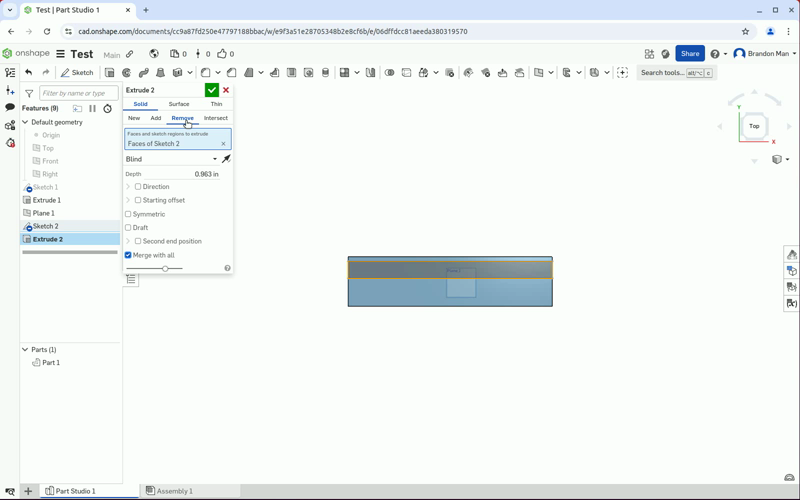
key(enter)
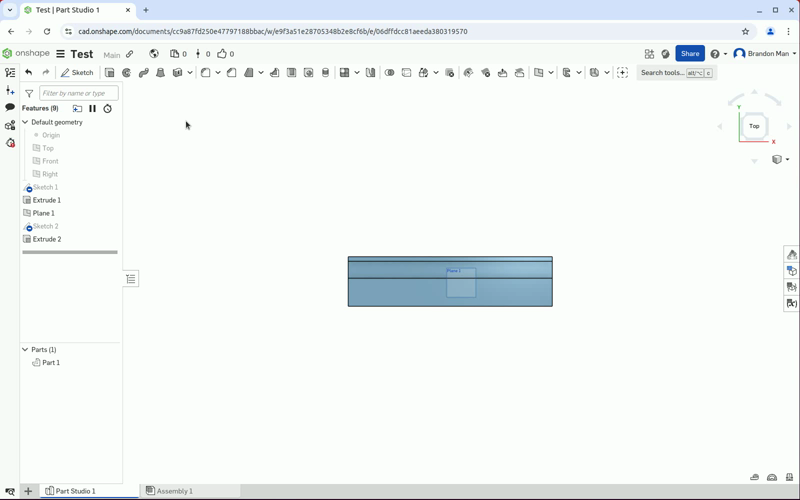
key(shift+h)
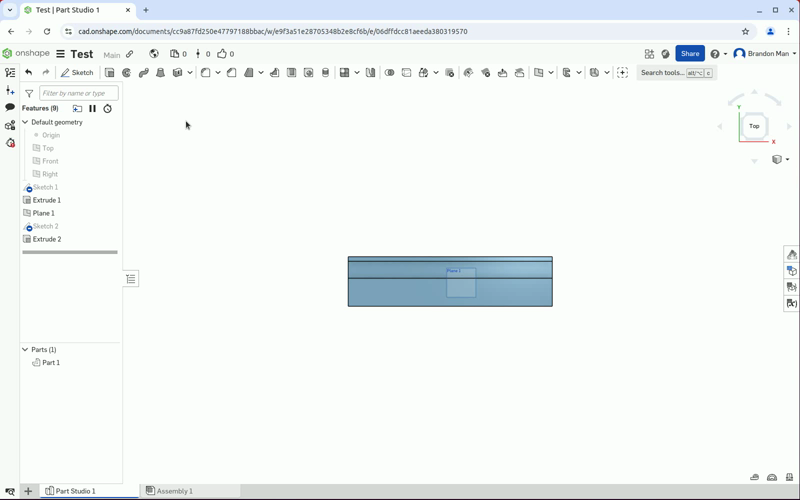
key(shift+h)
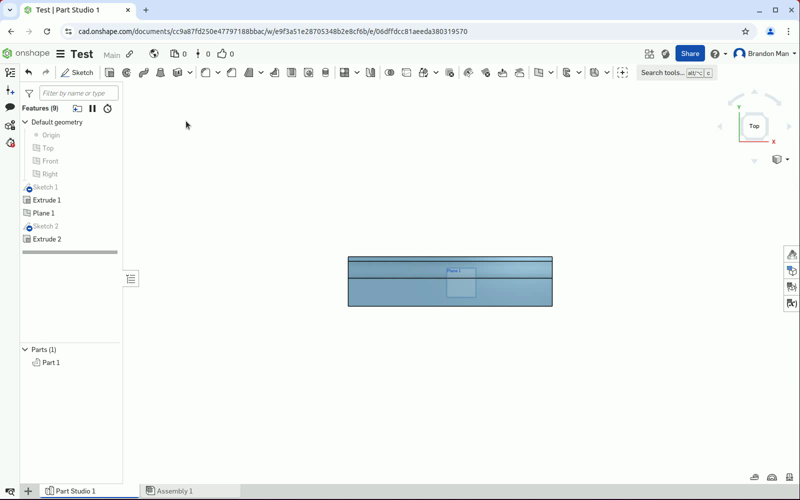
mouse_move(73, 189)
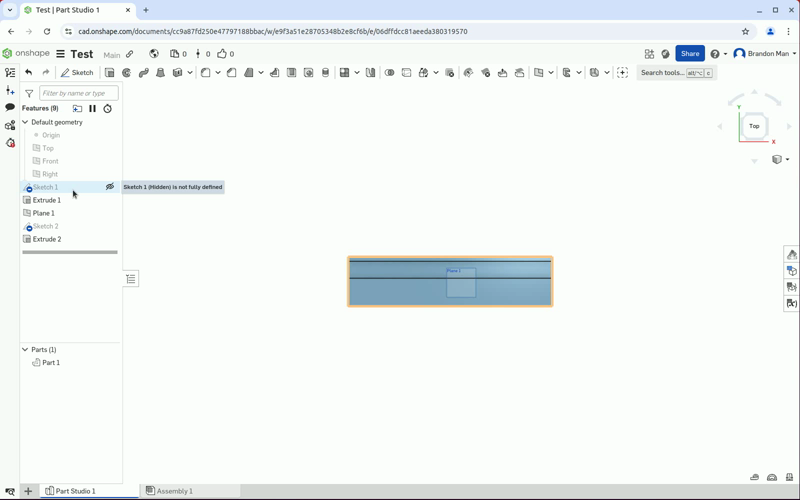
click(73, 189)
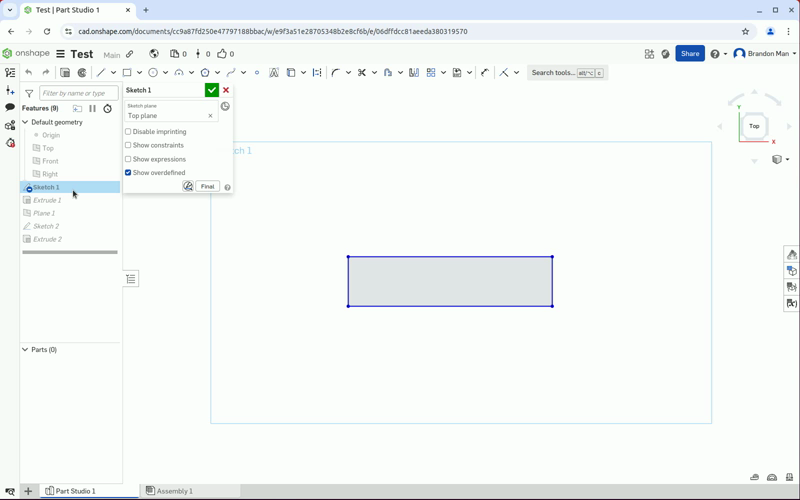
mouse_move(229, 92)
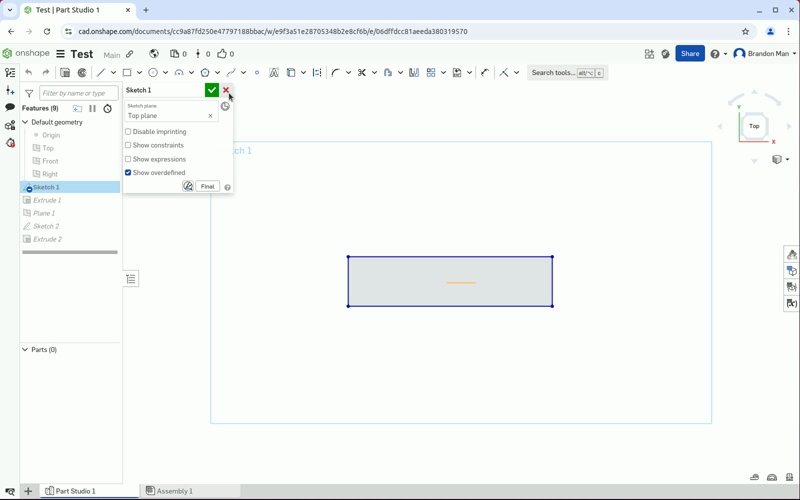
click(229, 92)
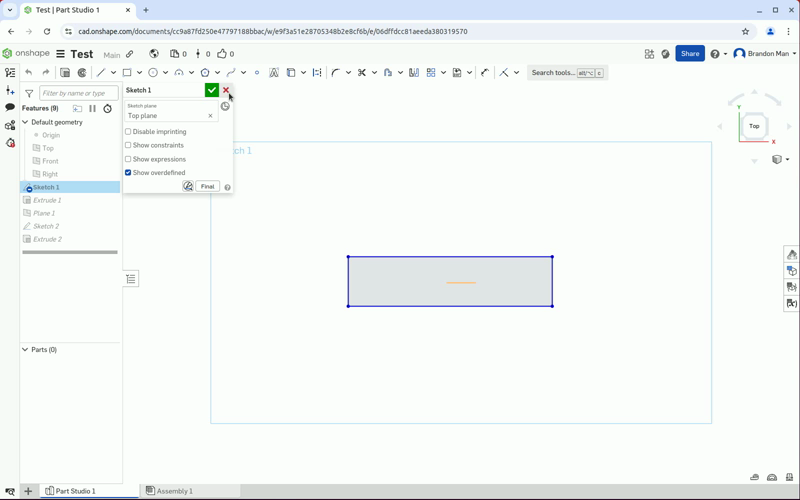
key(shift+s)
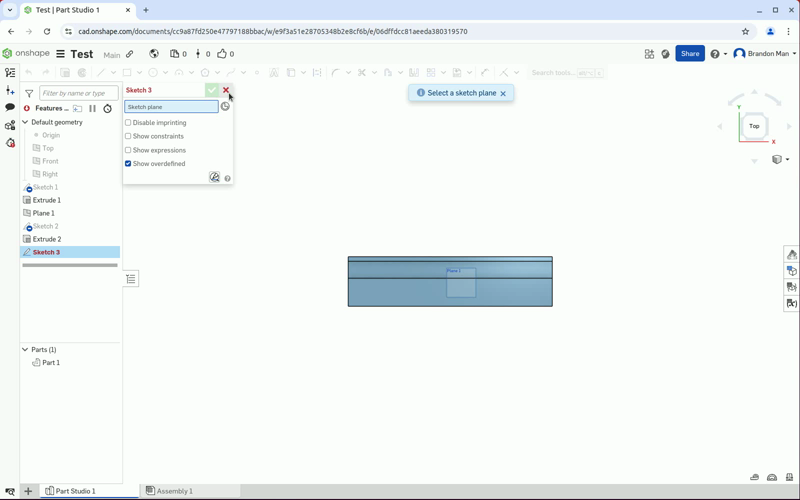
mouse_move(73, 215)
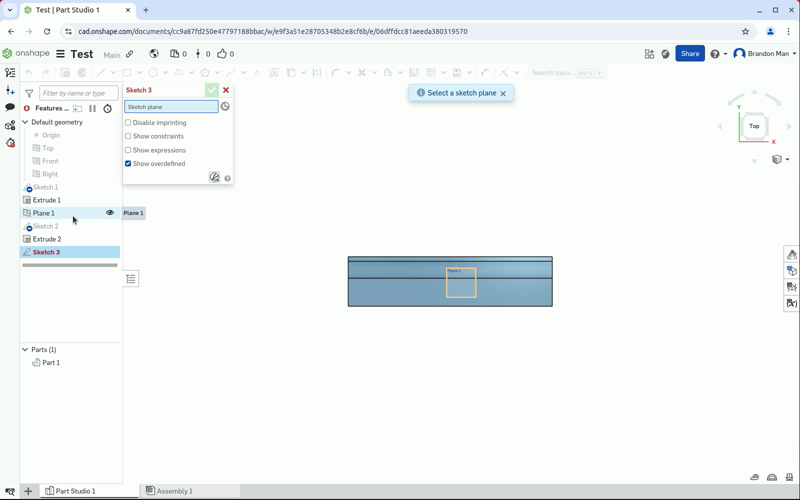
click(73, 215)
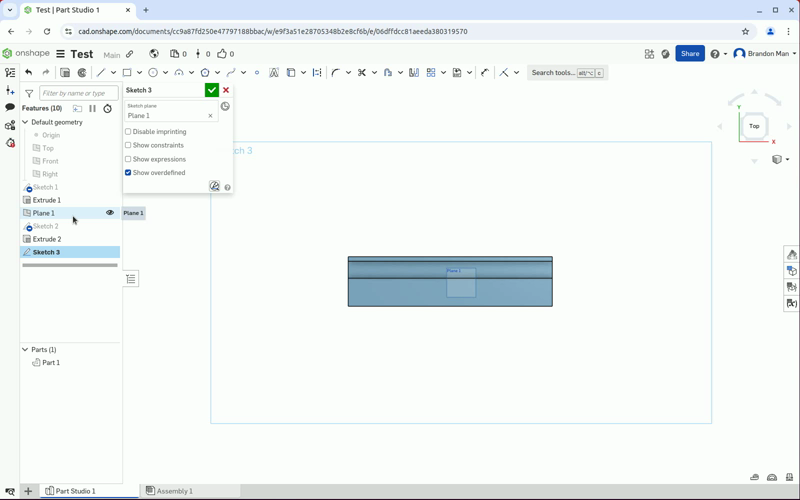
mouse_move(73, 352)
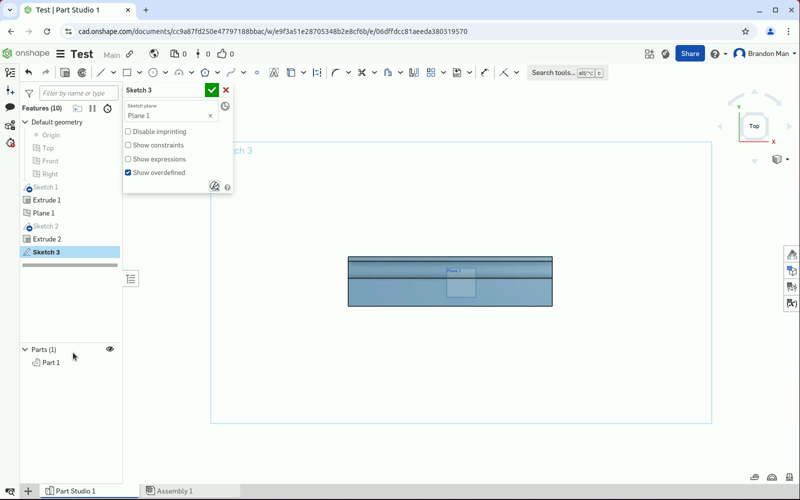
key(y)
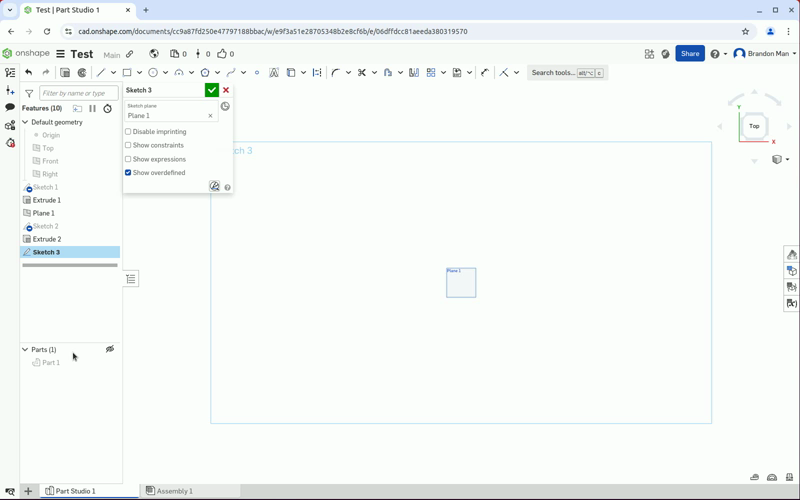
key(l)
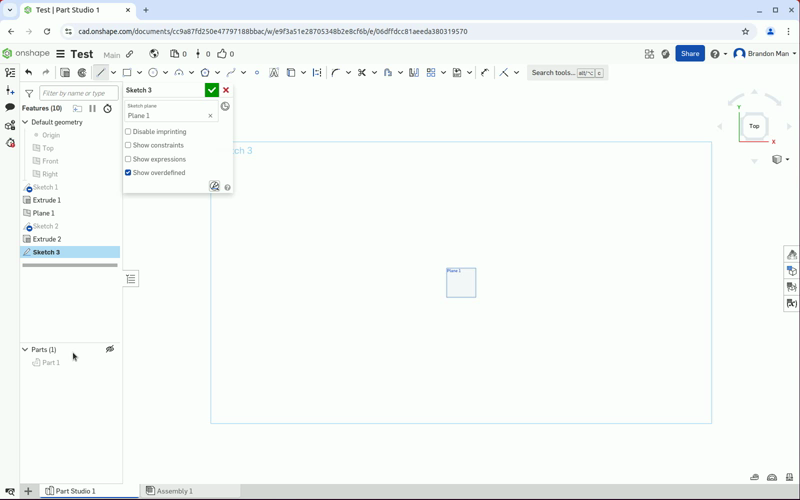
key_down(shift)
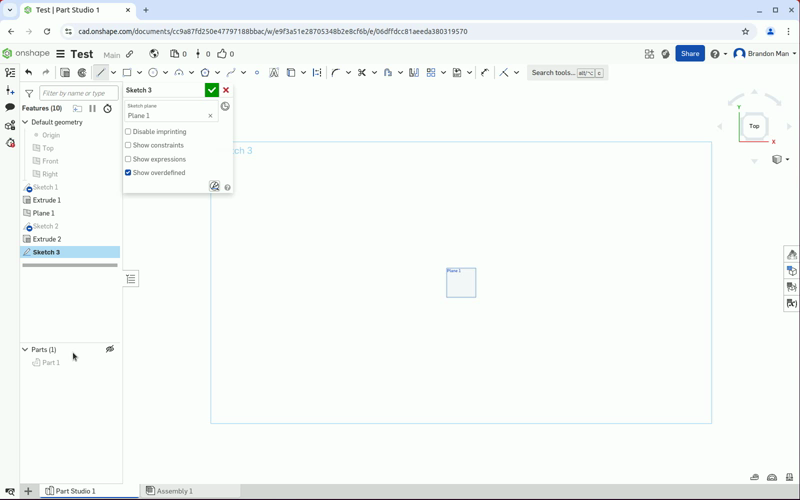
mouse_move(348, 300)
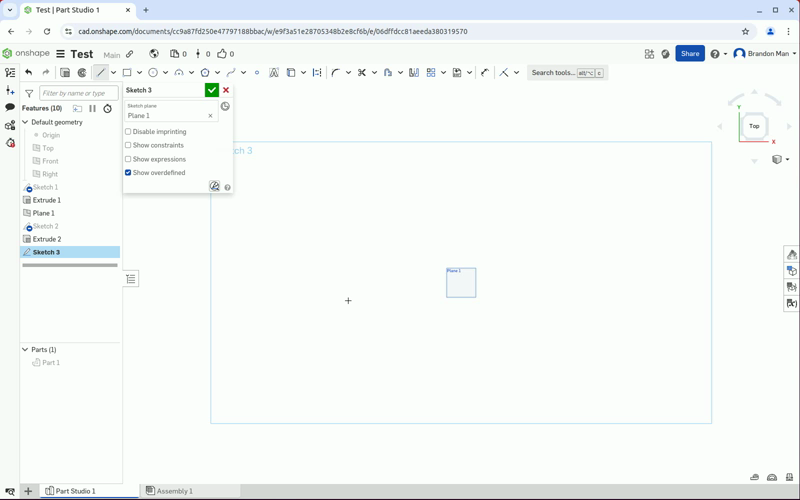
click(348, 300)
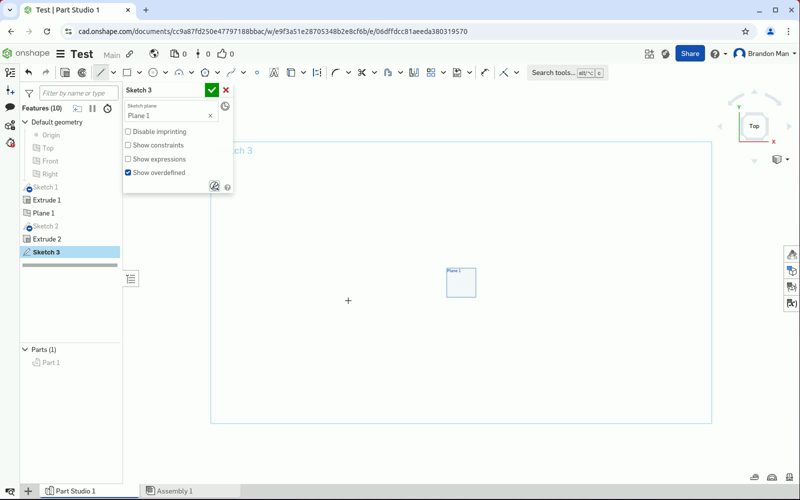
key_up(shift)
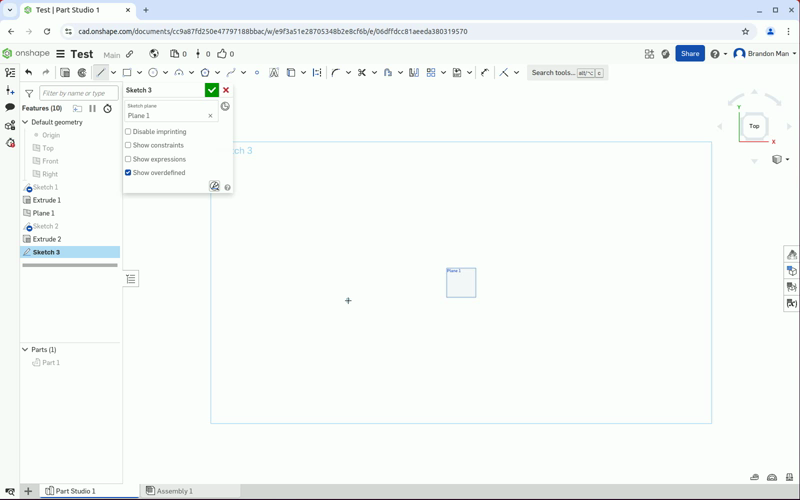
key_down(shift)
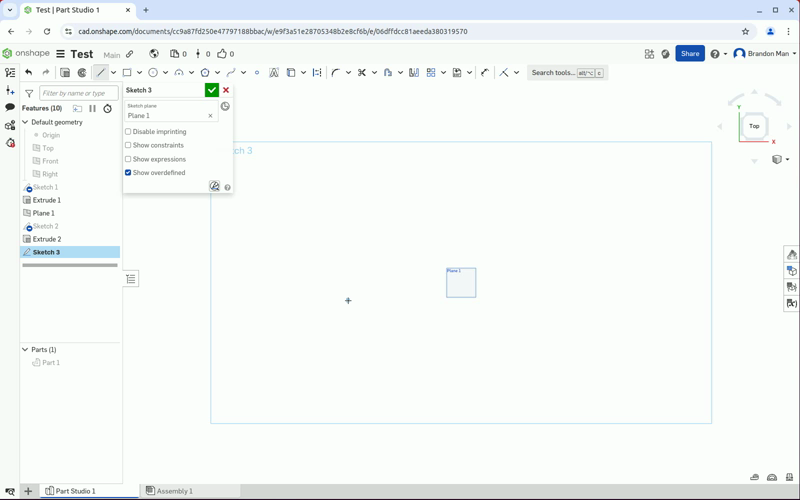
mouse_move(552, 300)
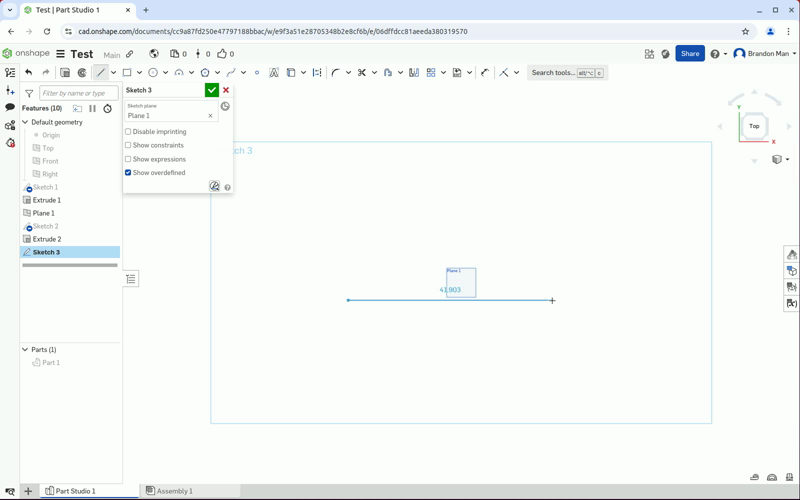
click(552, 300)
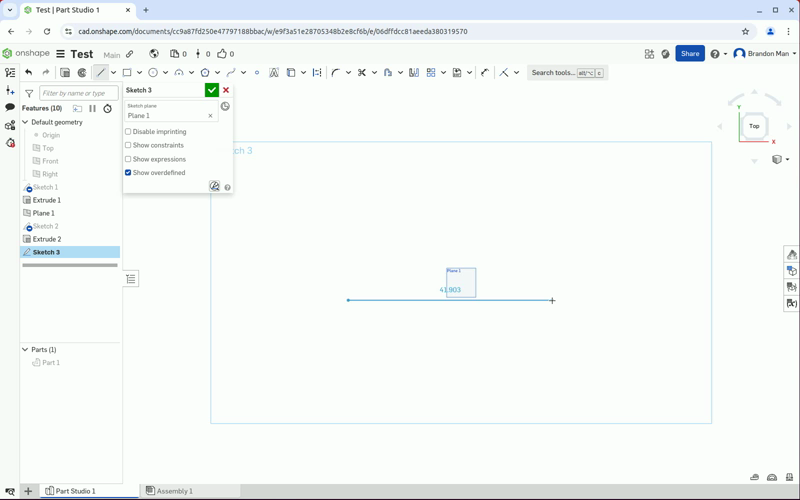
key_up(shift)
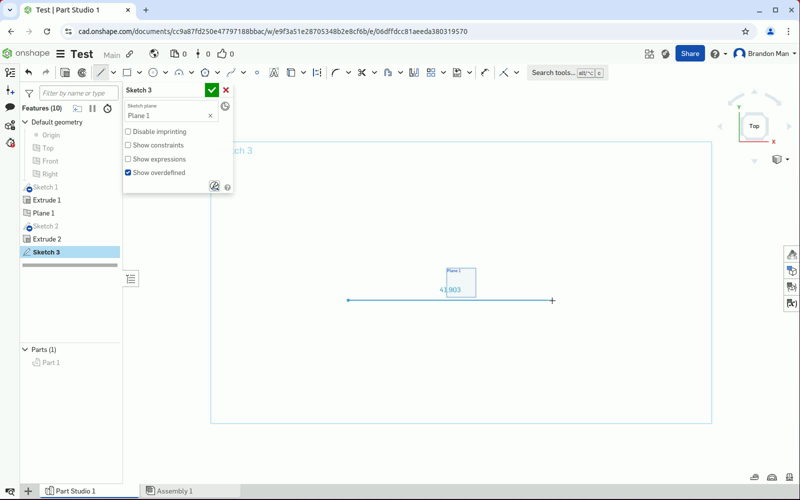
key_down(shift)
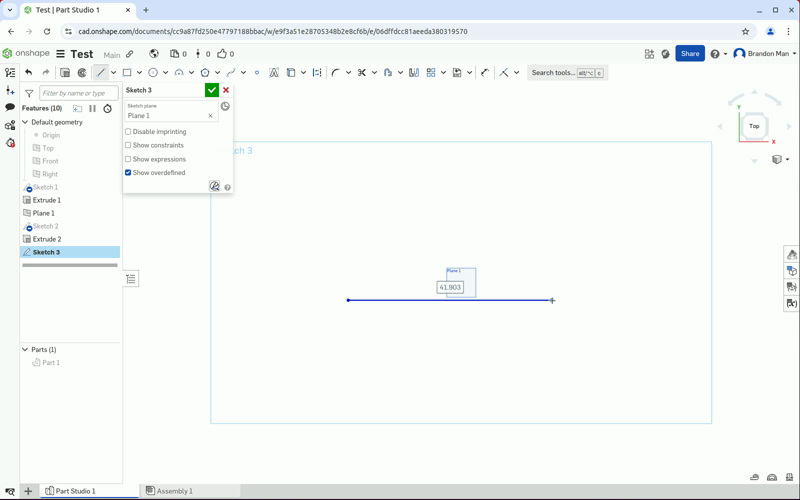
mouse_move(582, 300)
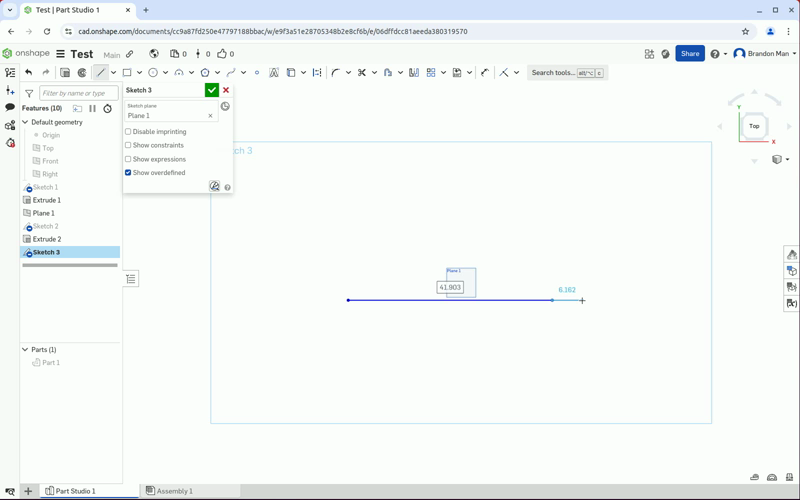
mouse_move(552, 283)
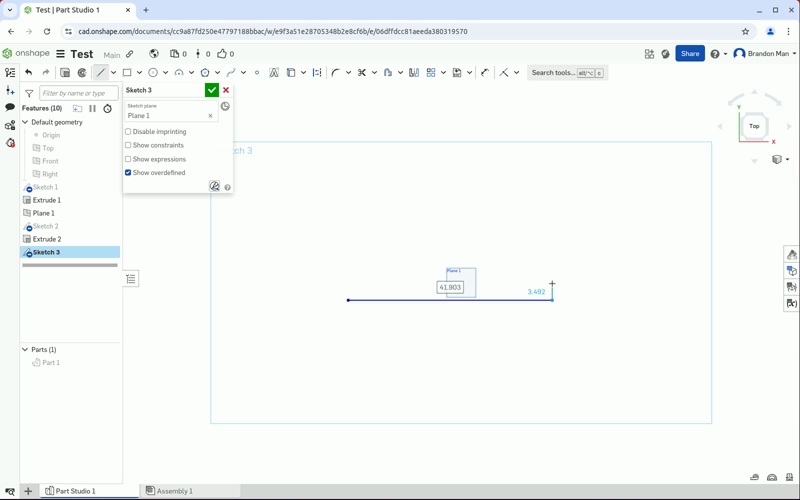
click(552, 283)
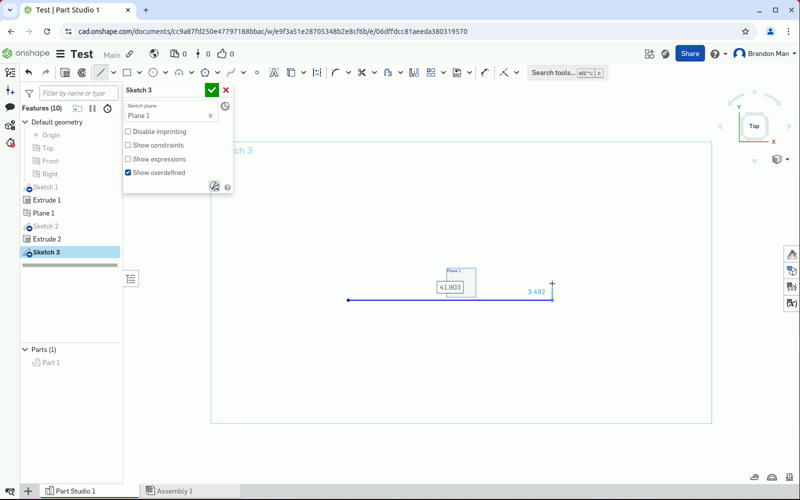
key_up(shift)
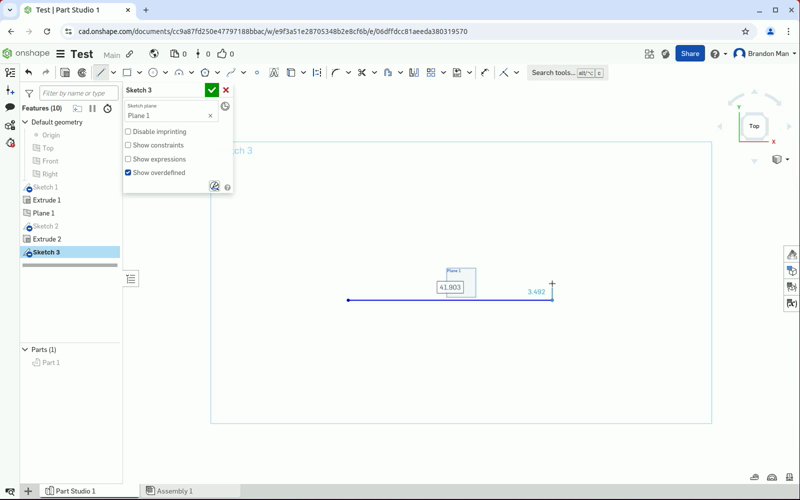
key_down(shift)
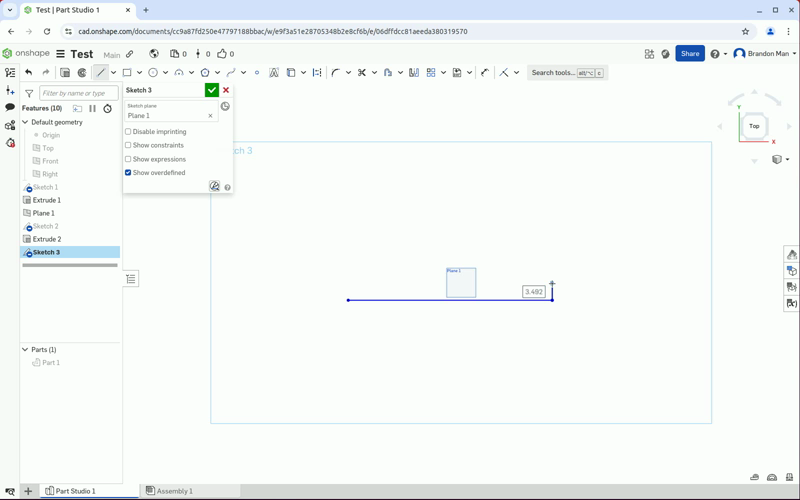
mouse_move(348, 283)
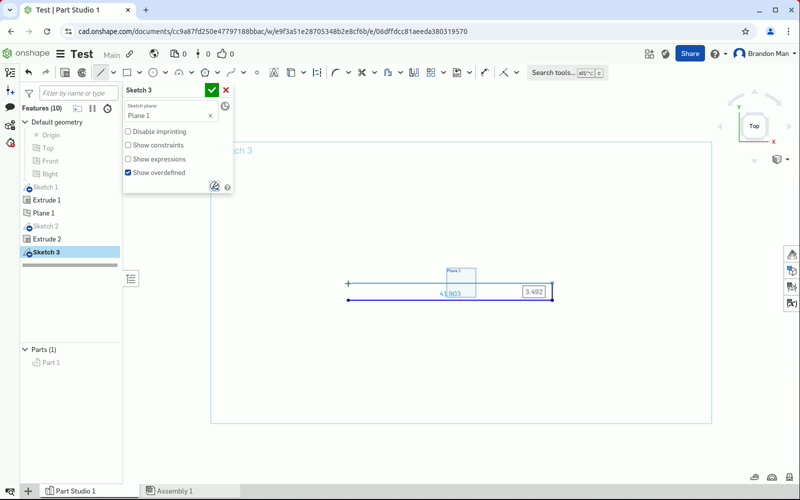
click(348, 283)
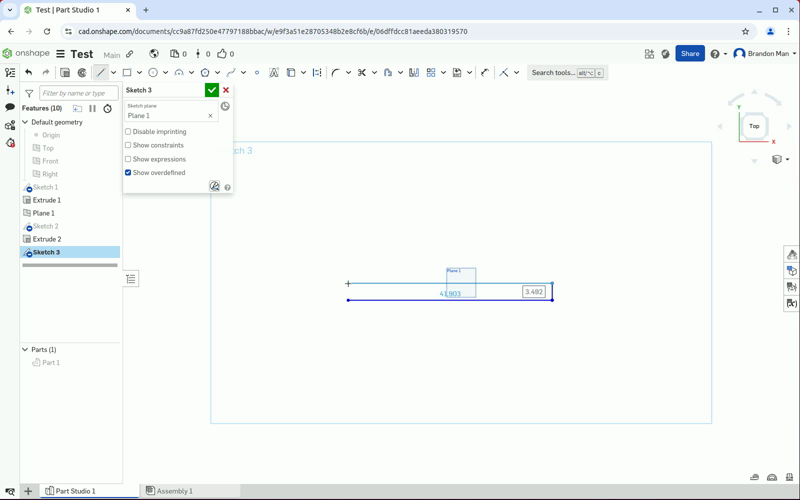
key_up(shift)
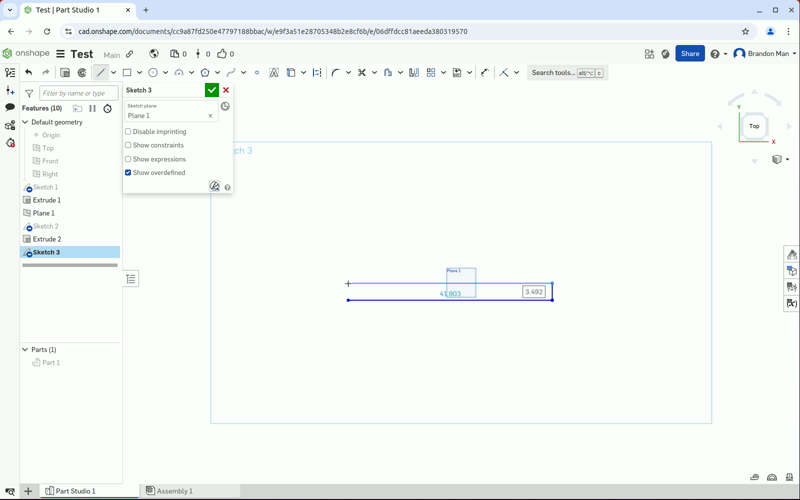
mouse_move(378, 283)
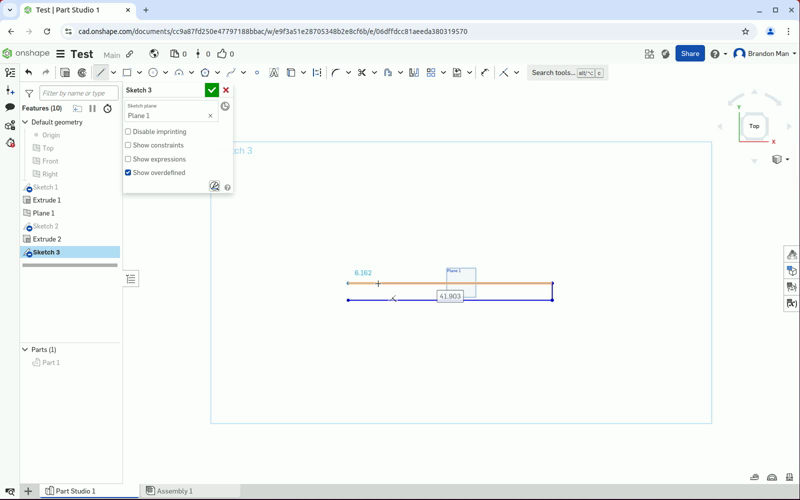
key_down(shift)
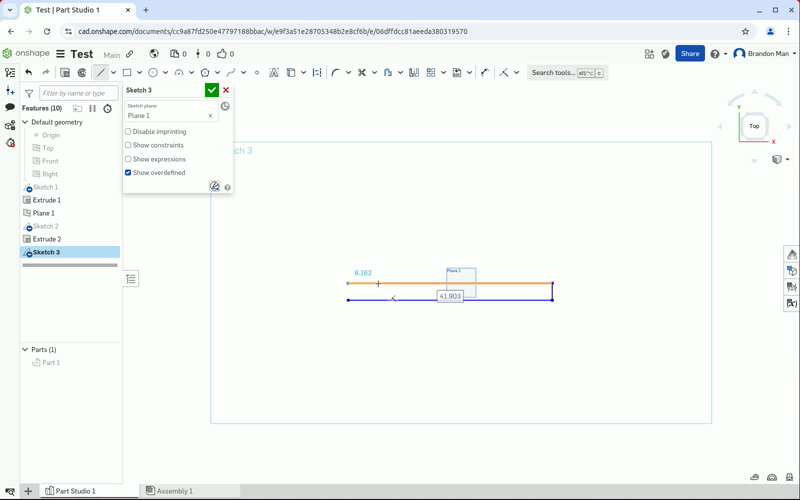
mouse_move(348, 300)
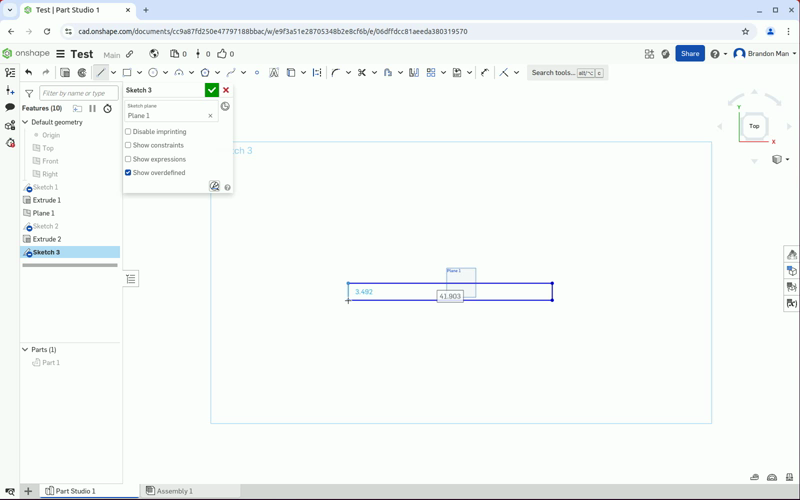
key_up(shift)
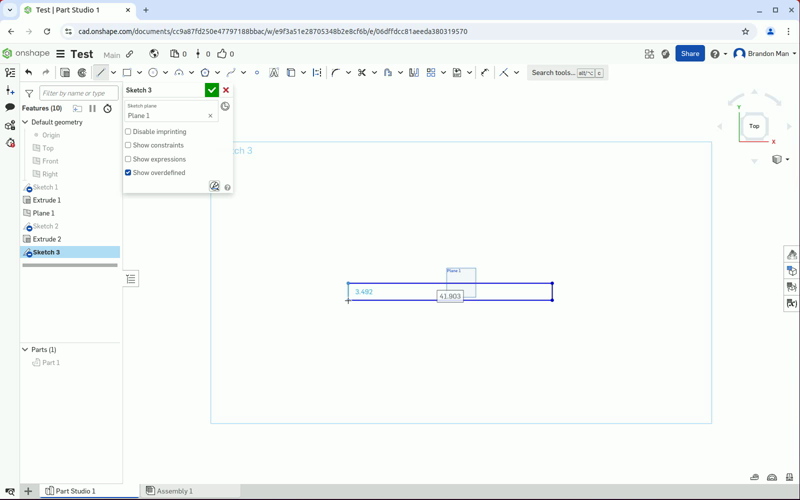
click(348, 300)
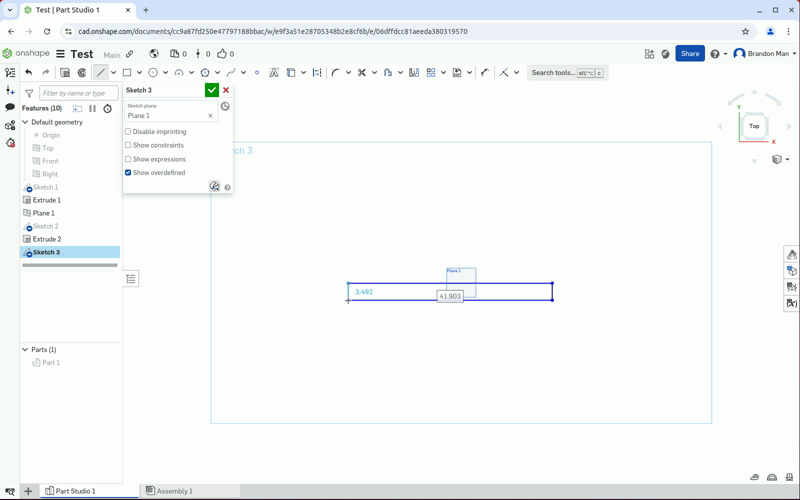
key(esc)
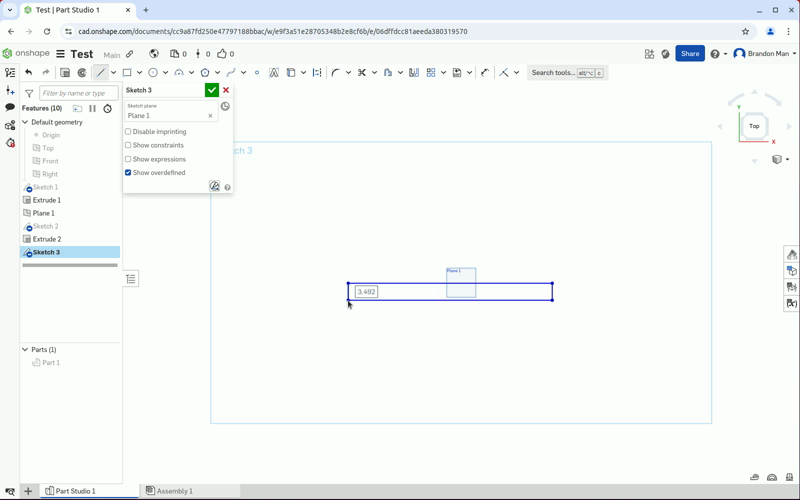
mouse_move(404, 289)
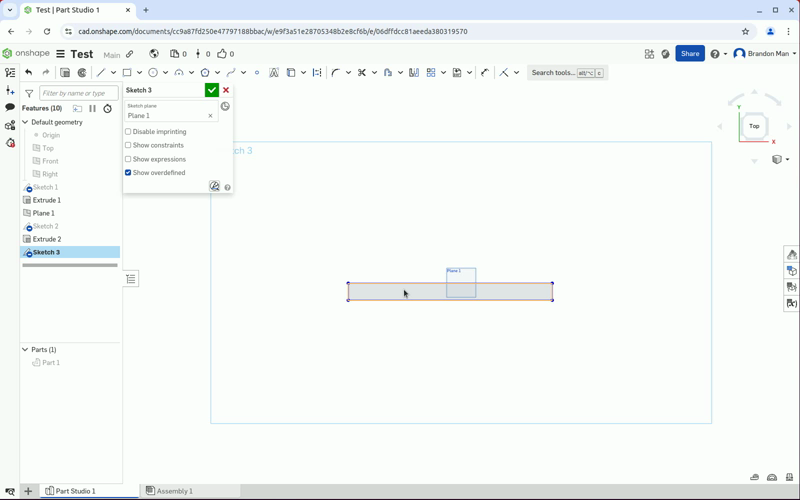
click(404, 289)
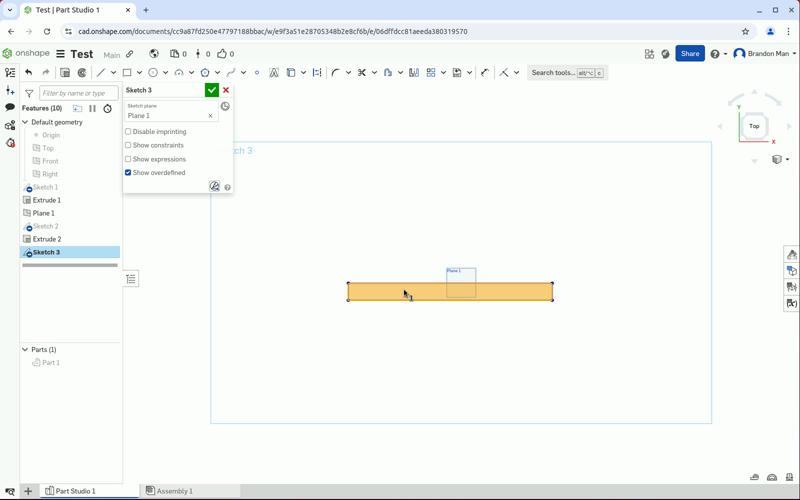
mouse_move(73, 352)
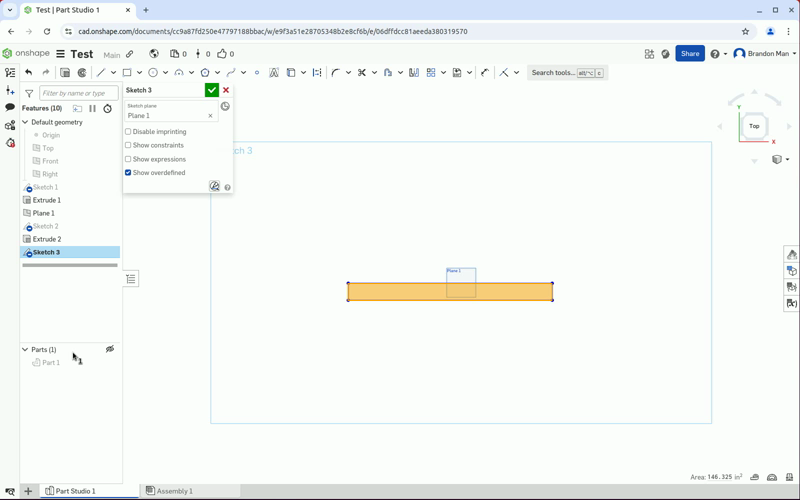
key(shift+y)
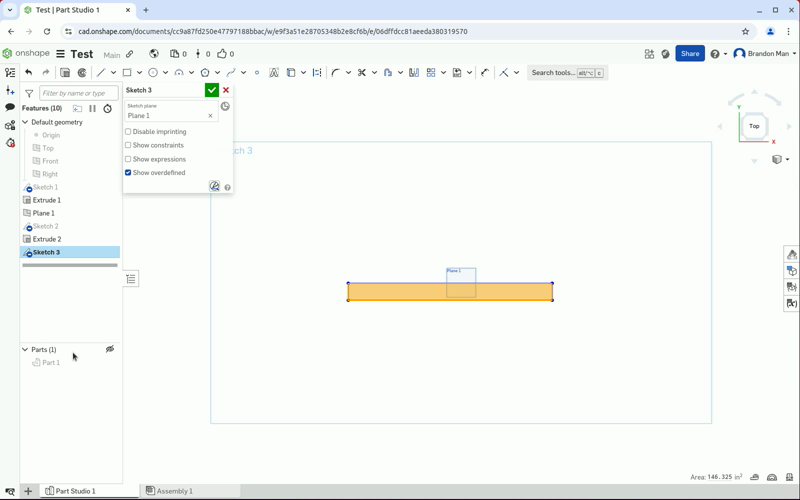
key(shift+e)
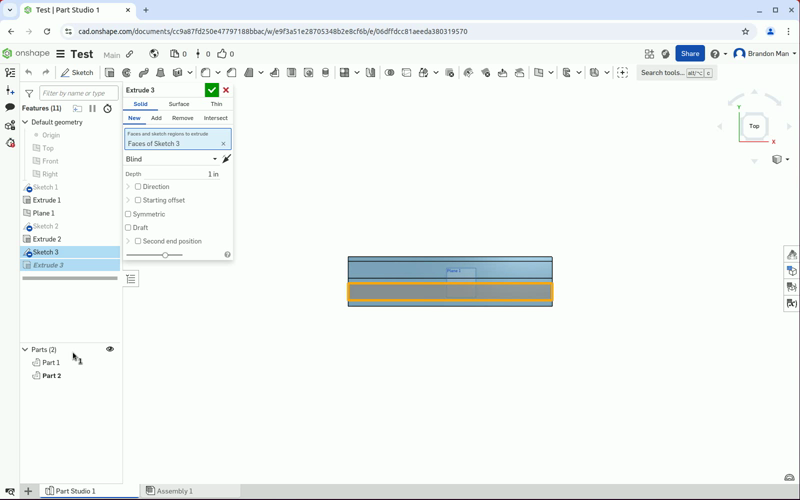
mouse_move(143, 106)
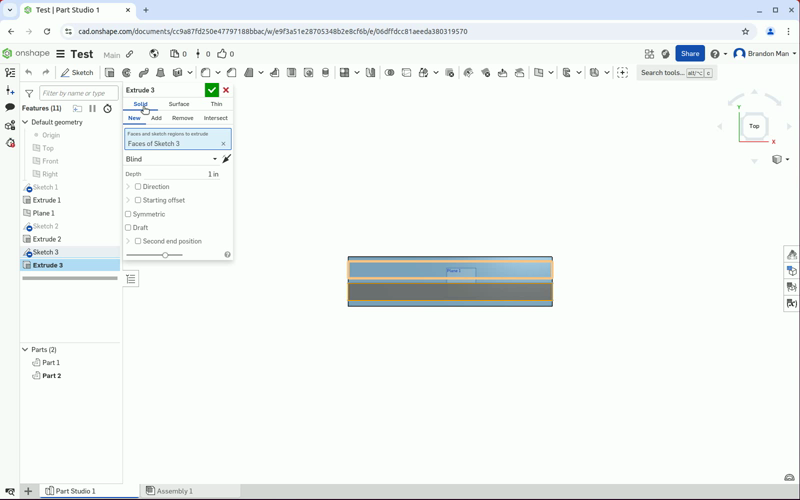
click(143, 106)
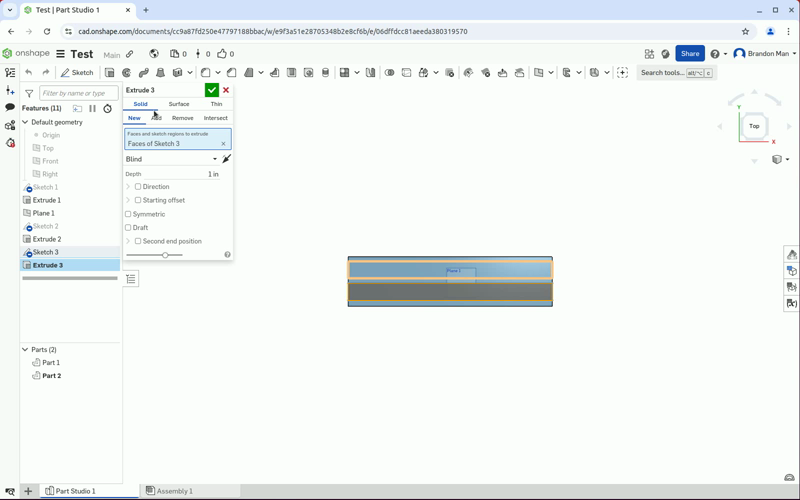
mouse_move(186, 120)
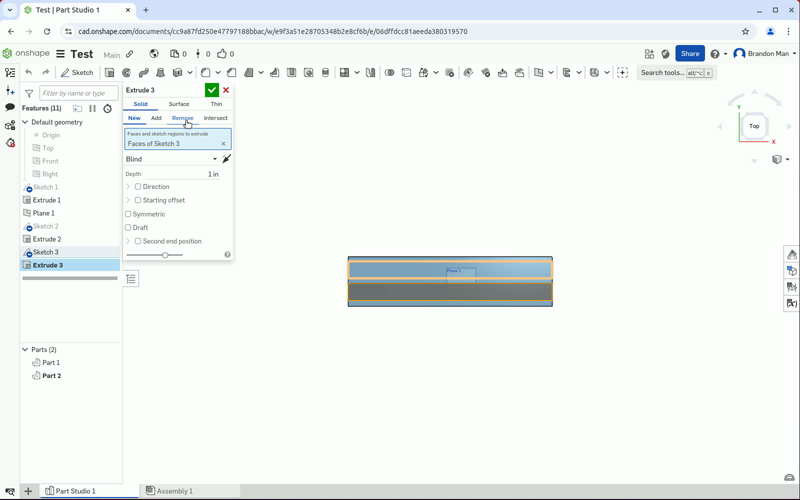
click(186, 120)
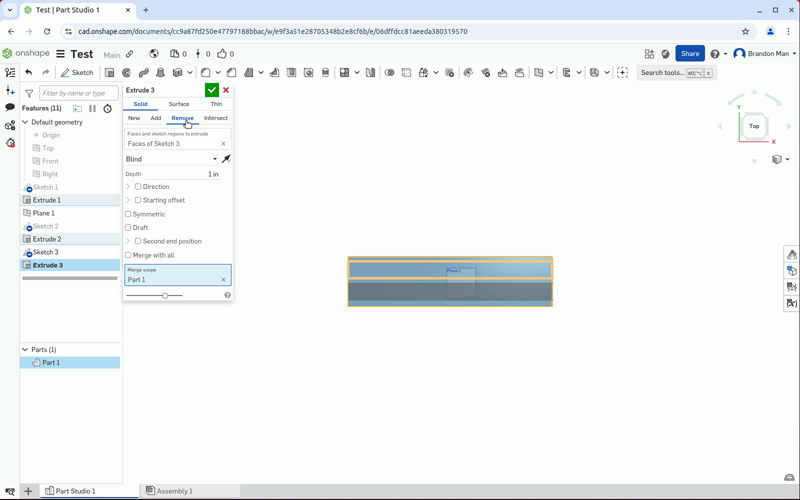
key(tab, 4)
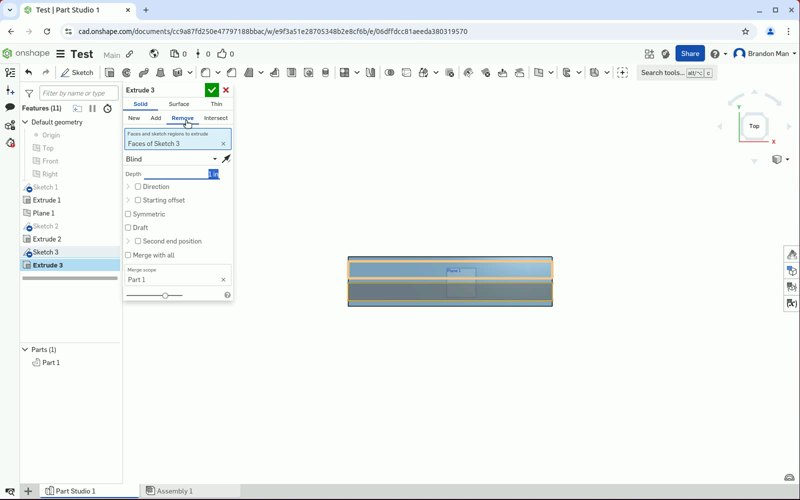
text(0.963)
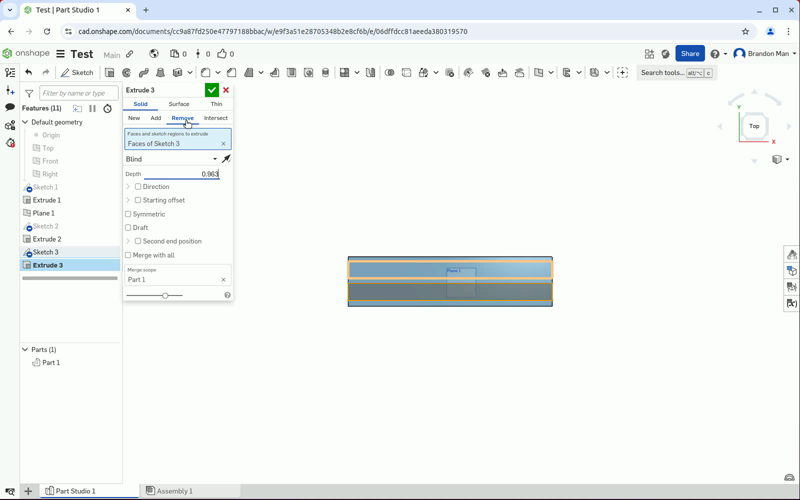
key(tab, 6)
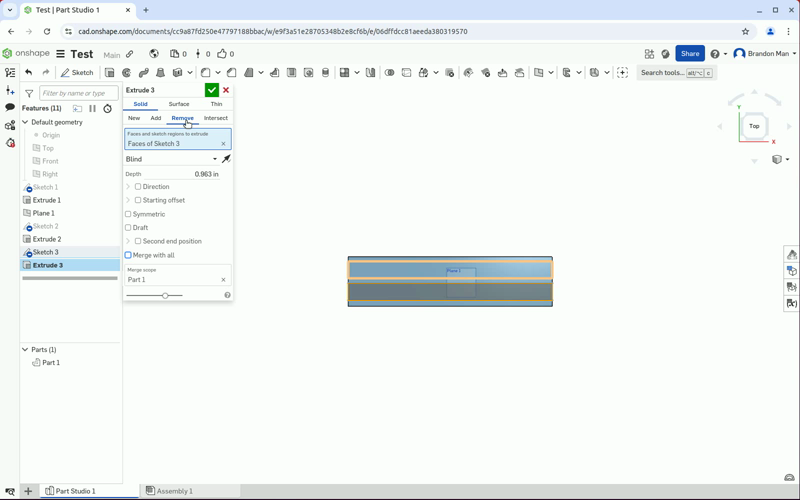
key(space)
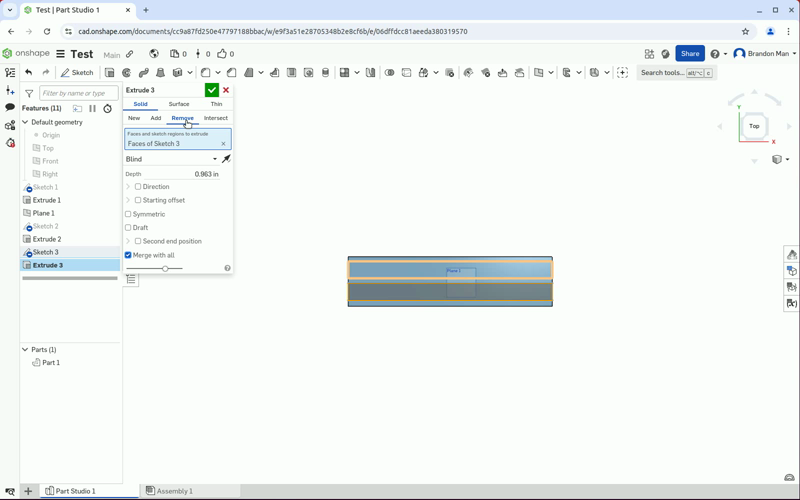
key(enter)
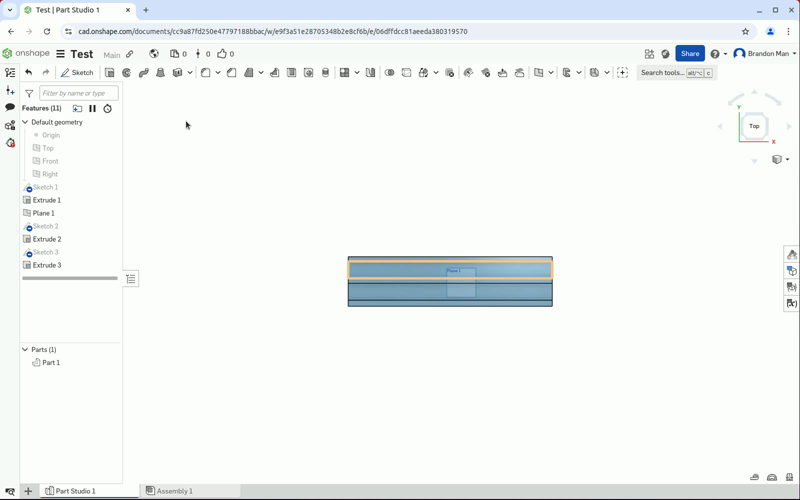
key(shift+h)
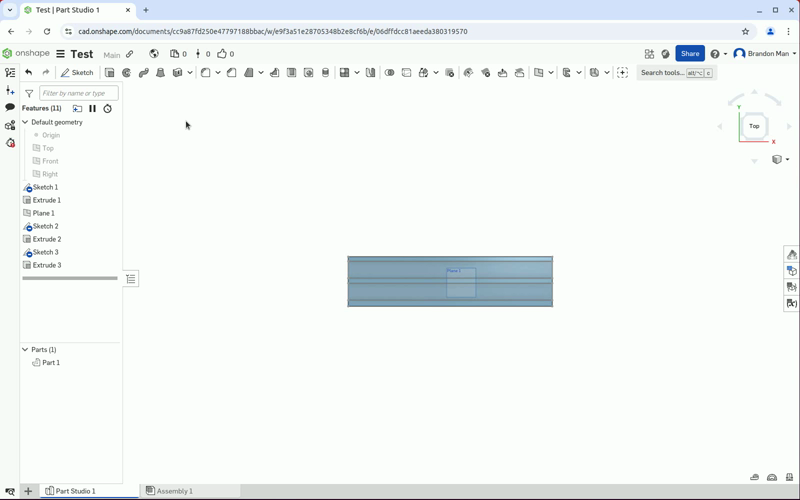
key(shift+h)
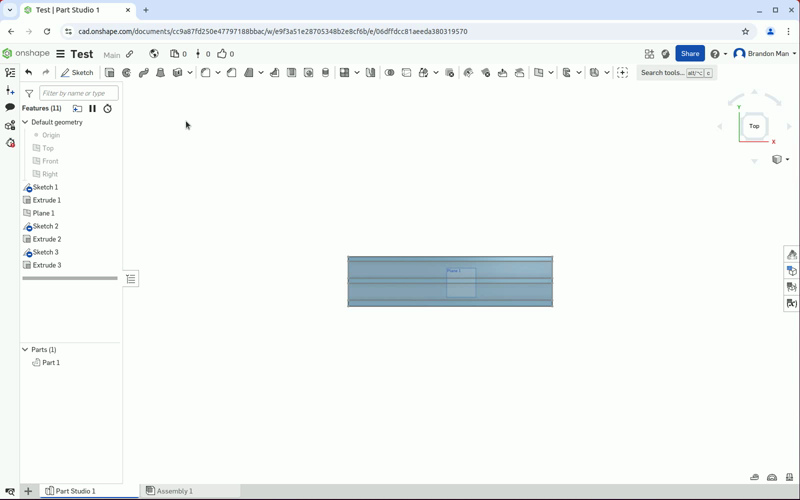
key(shift+7)
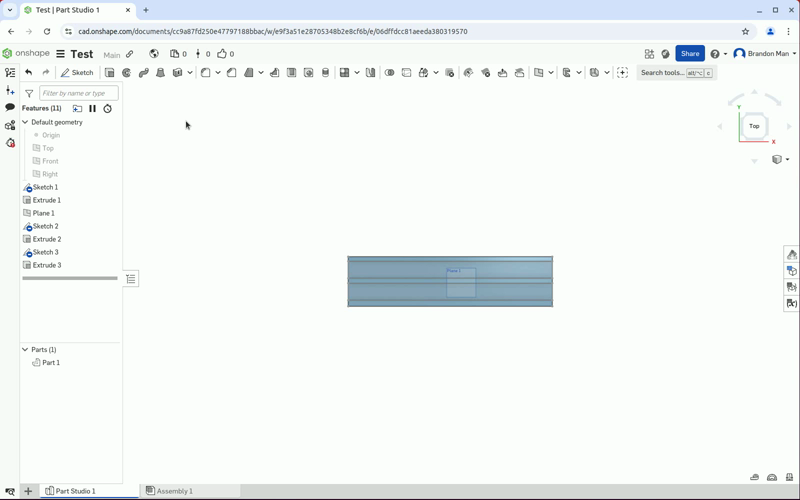
key(up, 3)
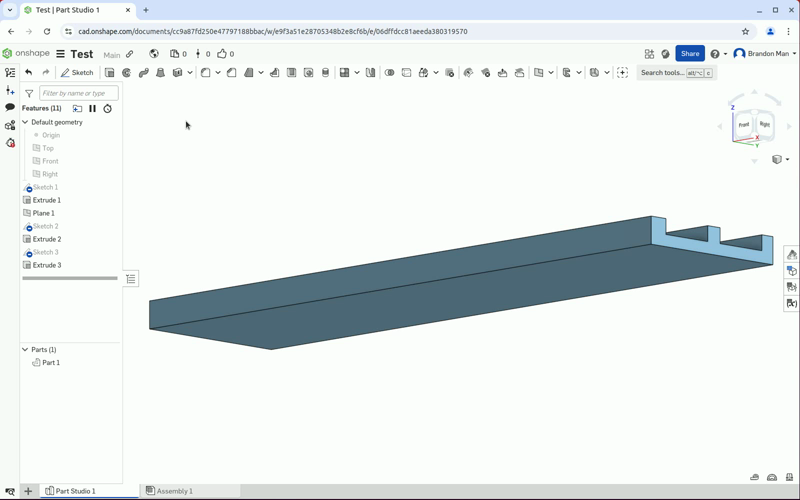
key(left, 3)
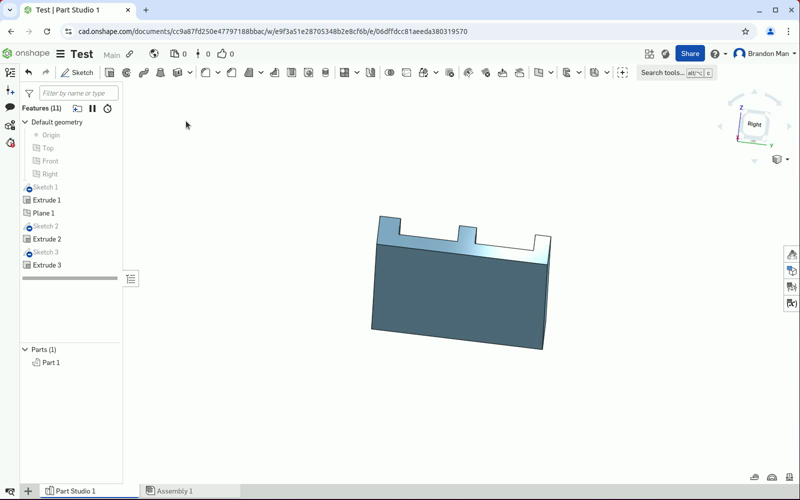
key(right, 3)
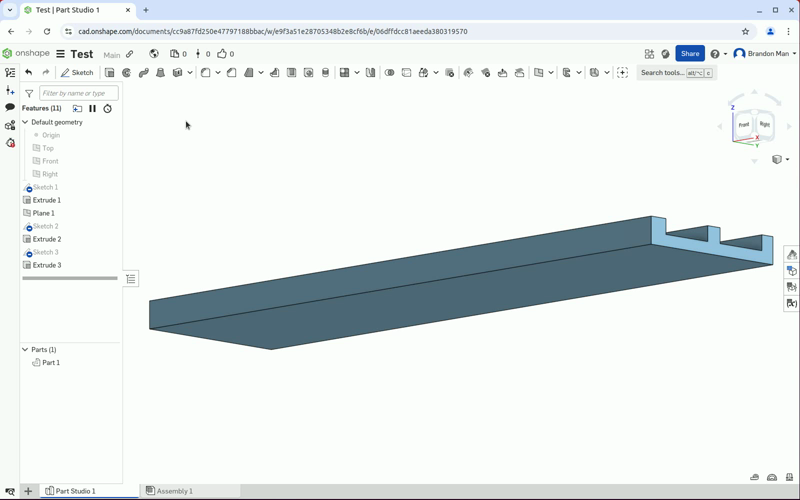
key(down, 3)
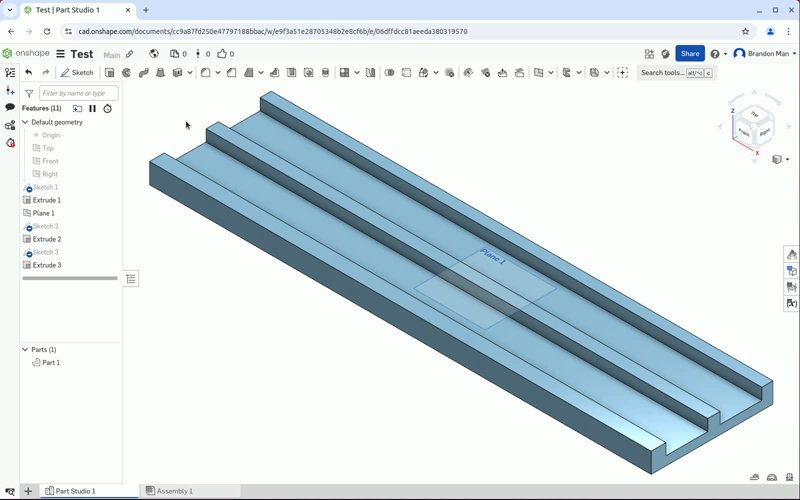
mouse_move(73, 189)
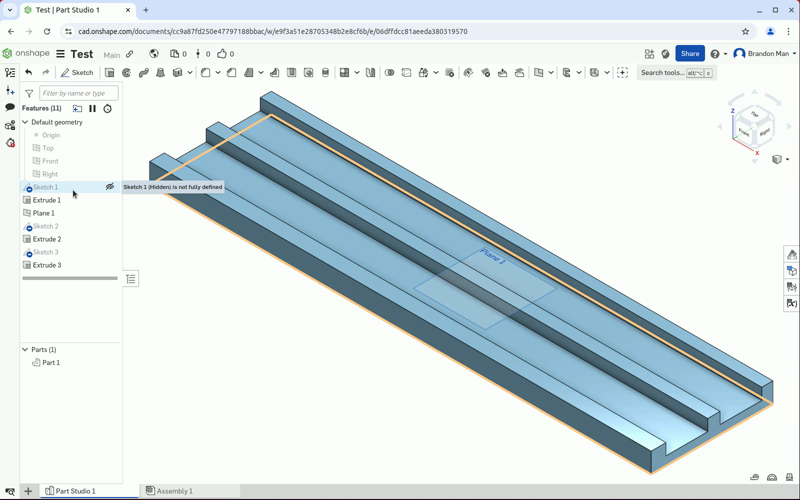
click(73, 189)